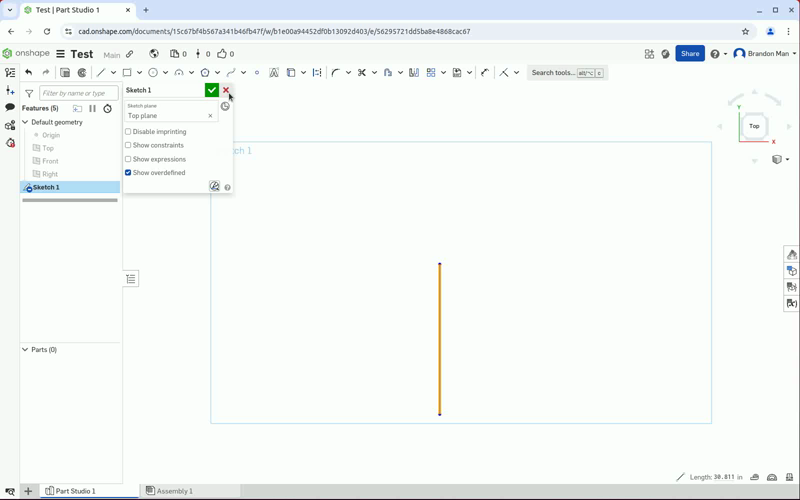
key(shift+h)
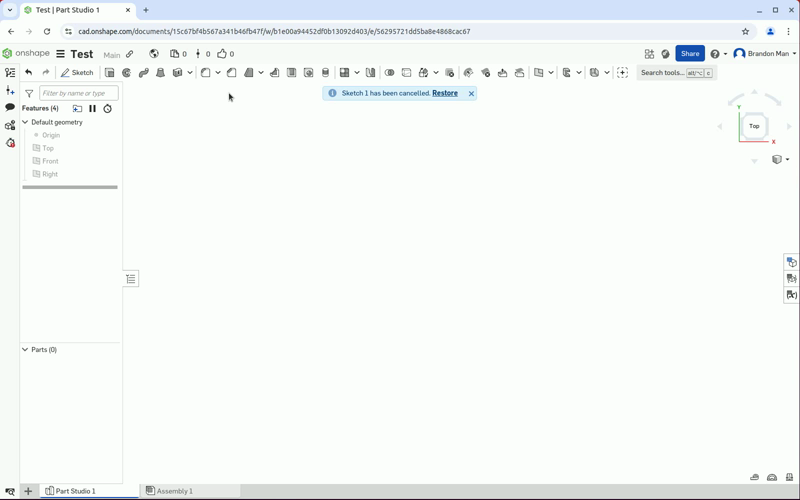
mouse_move(73, 352)
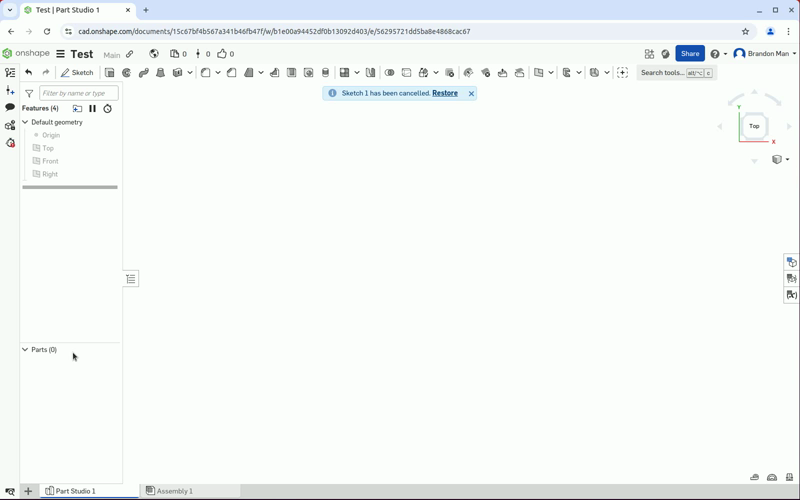
key(y)
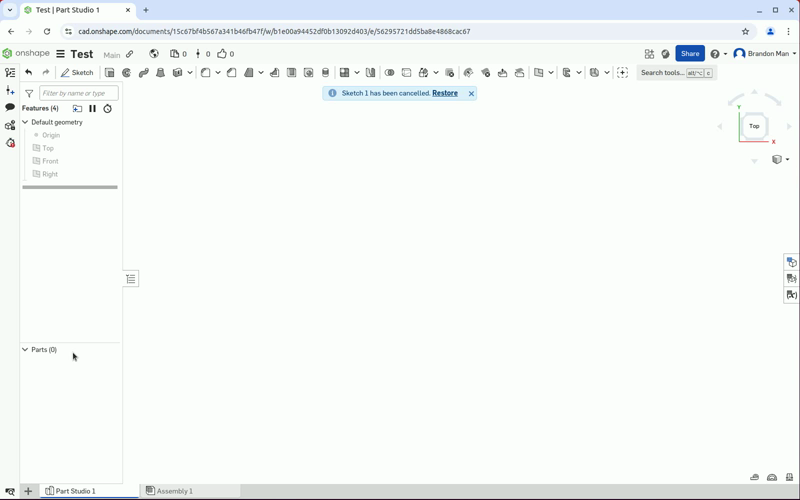
key(shift+p)
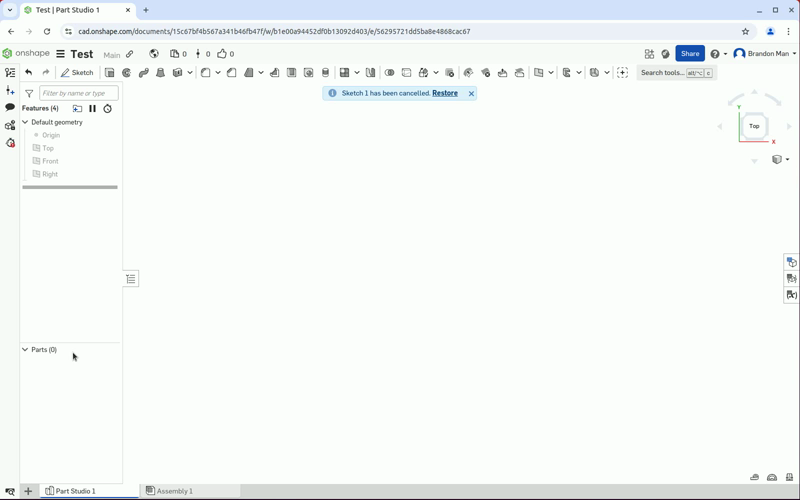
key(space)
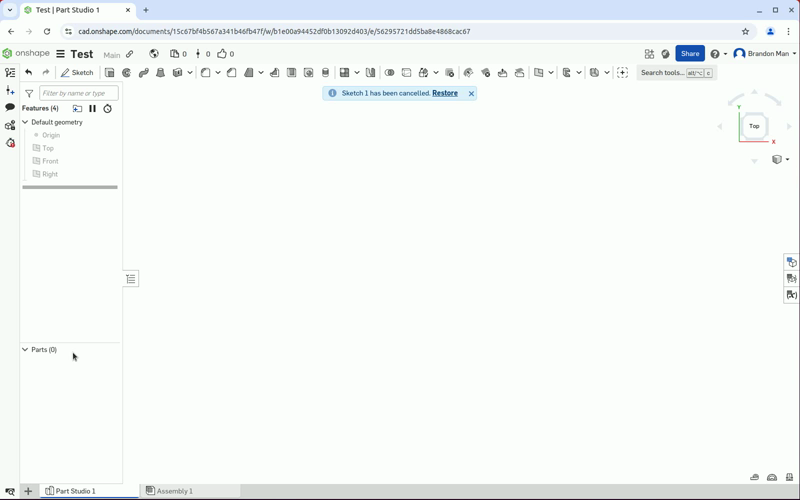
key_down(shift)
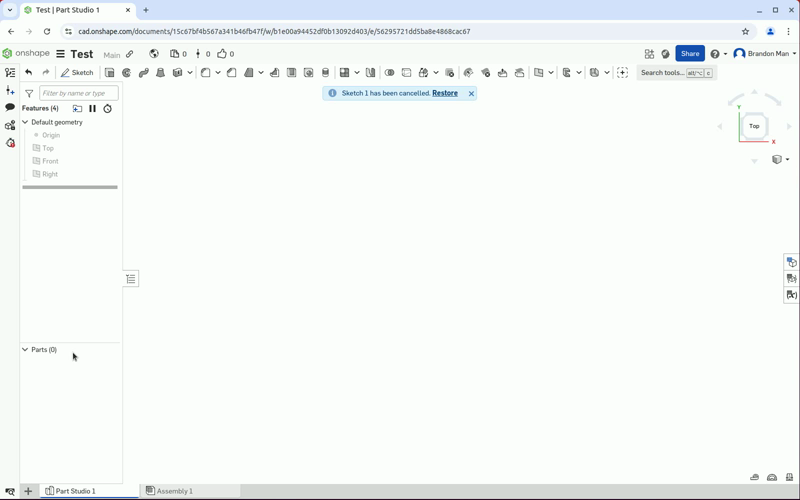
key(up)
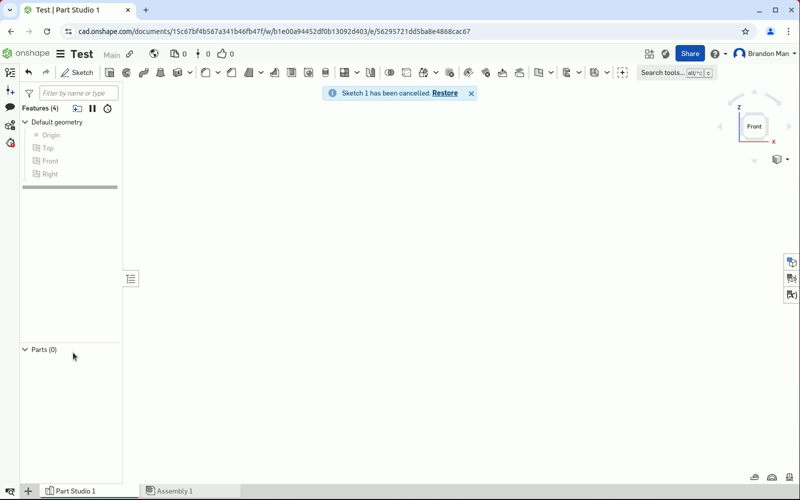
key_up(shift)
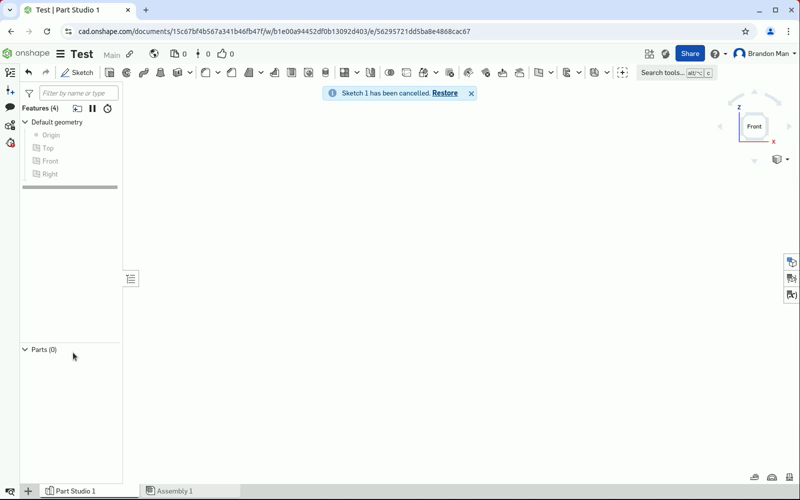
mouse_move(73, 352)
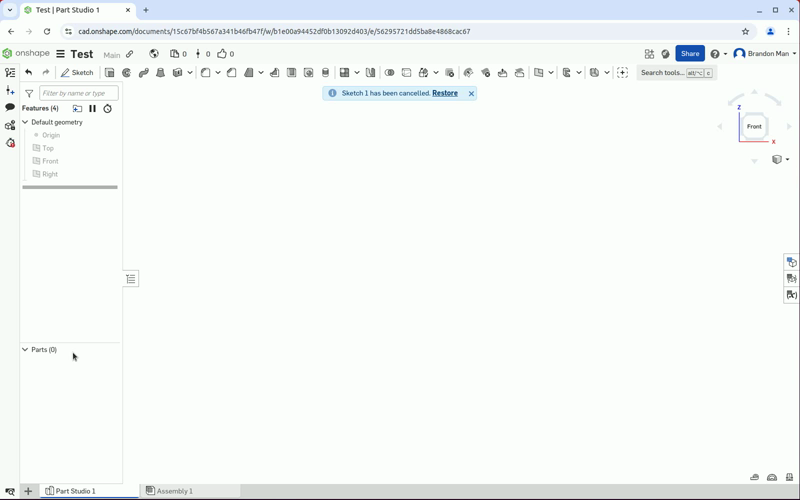
key(shift+y)
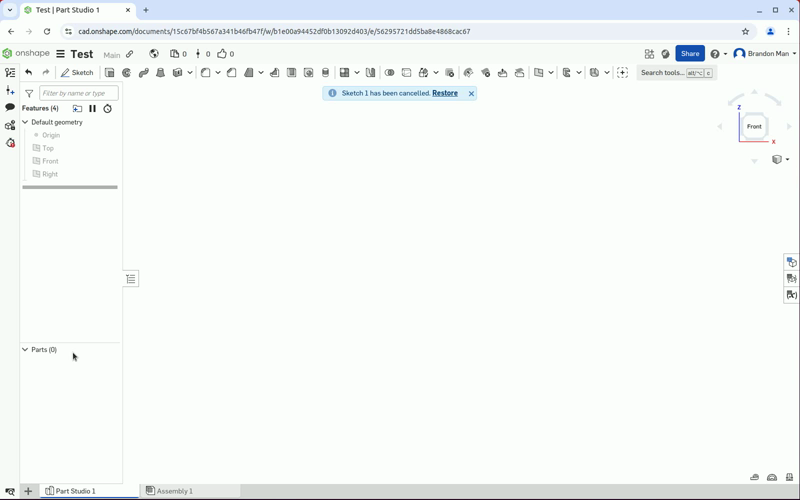
key(shift+s)
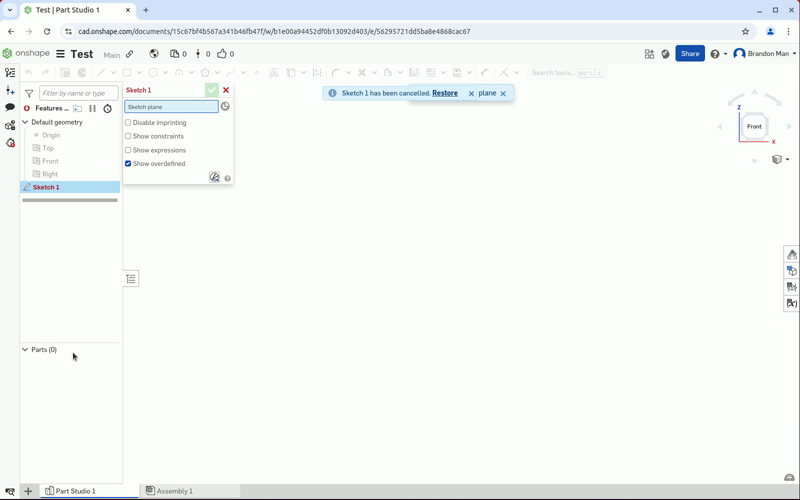
mouse_move(73, 163)
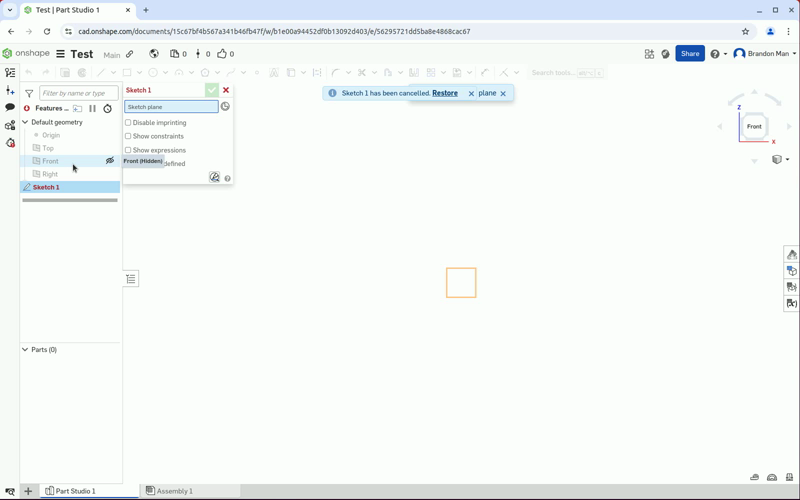
click(73, 163)
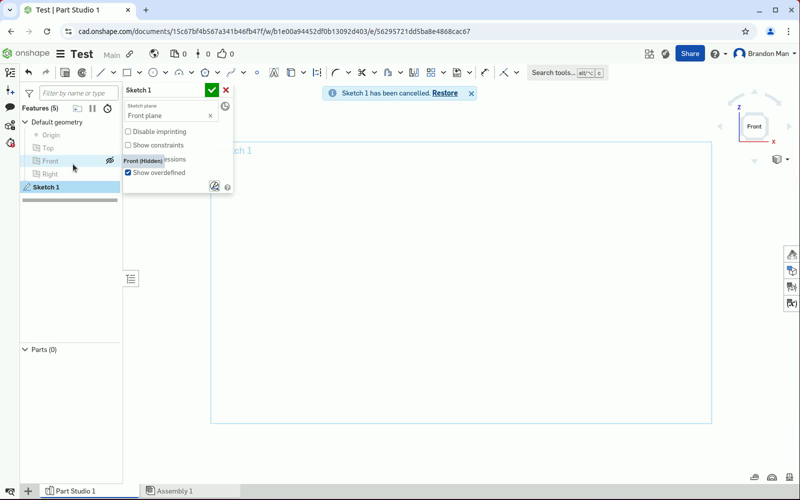
mouse_move(73, 352)
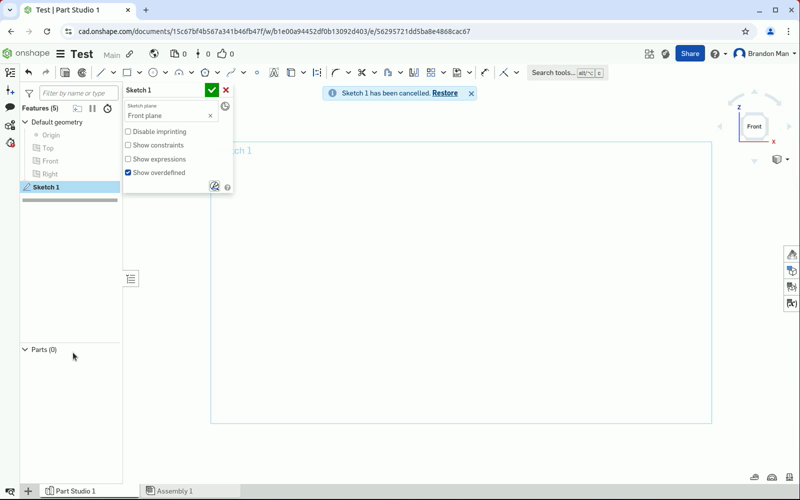
key(y)
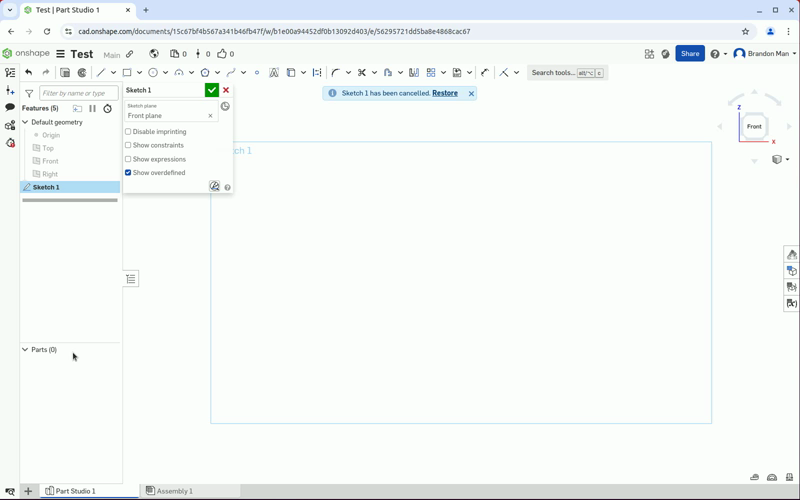
key(c)
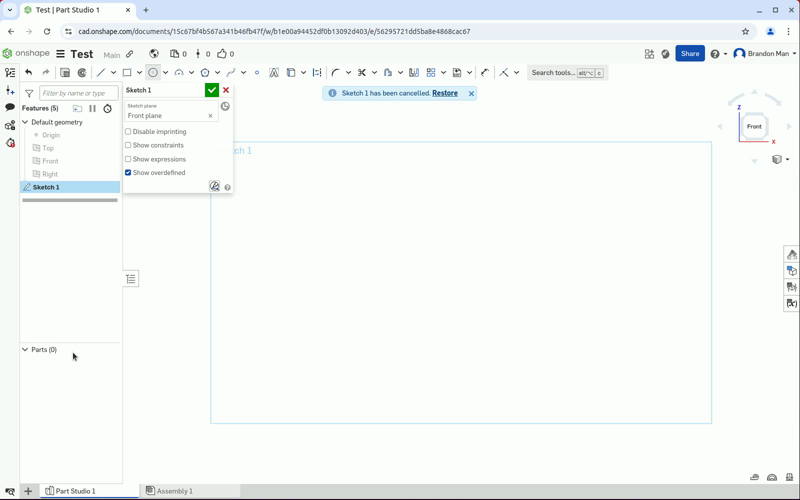
key_down(shift)
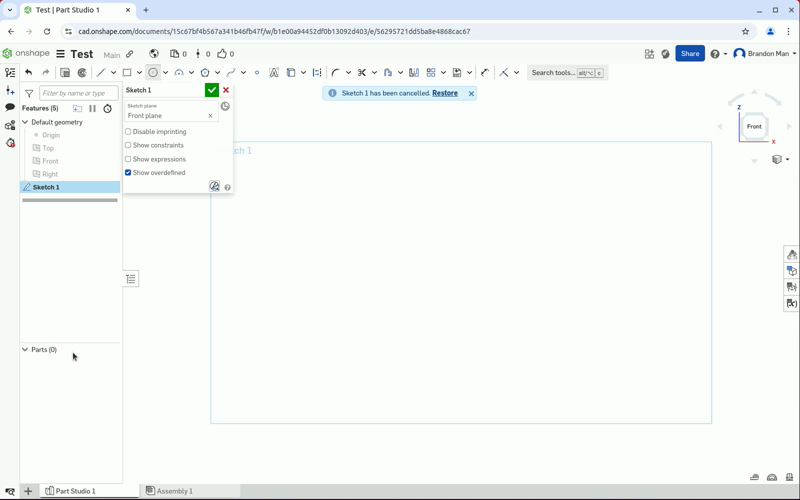
mouse_move(520, 305)
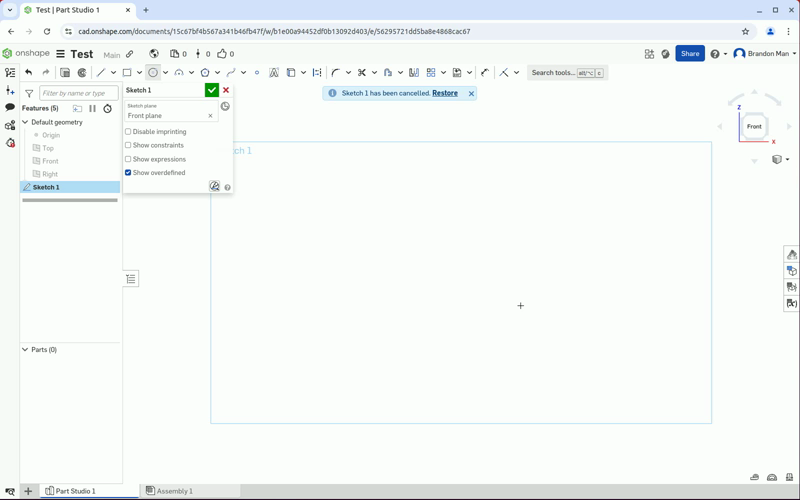
click(520, 305)
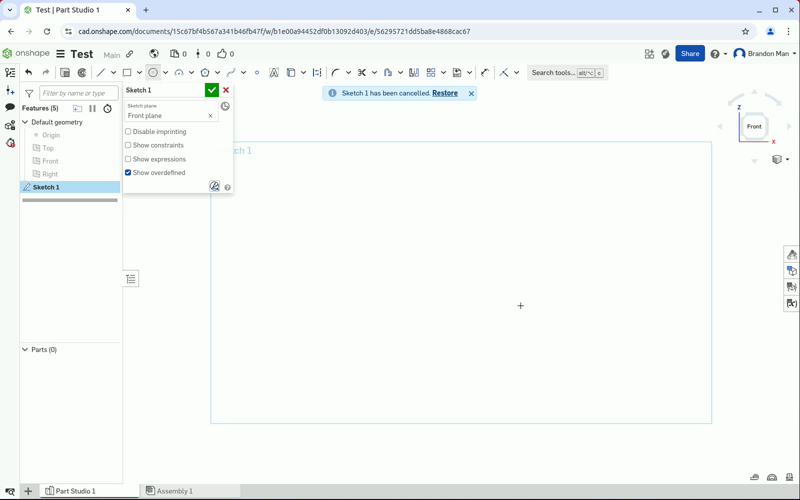
key_up(shift)
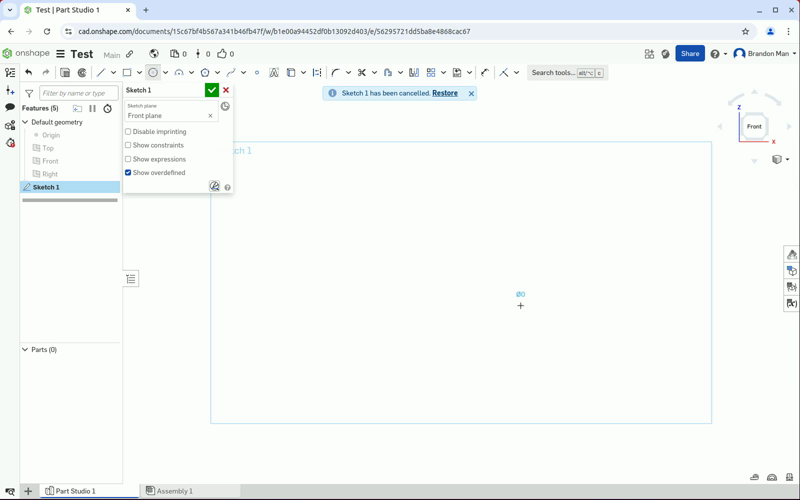
mouse_move(548, 305)
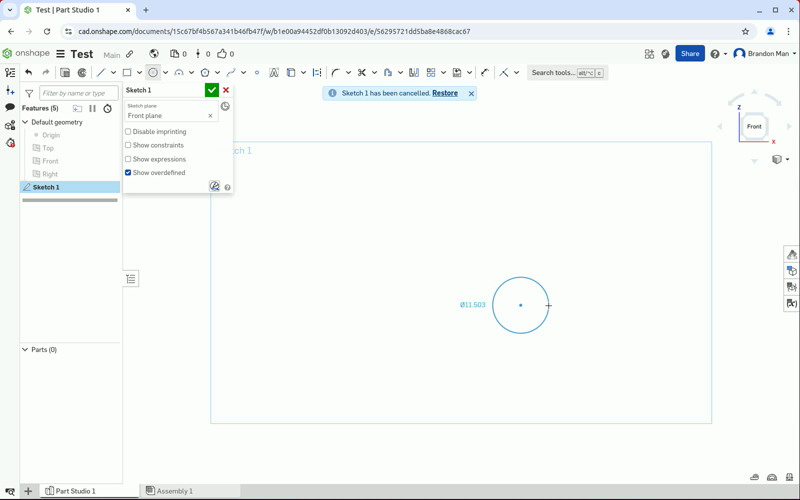
click(548, 305)
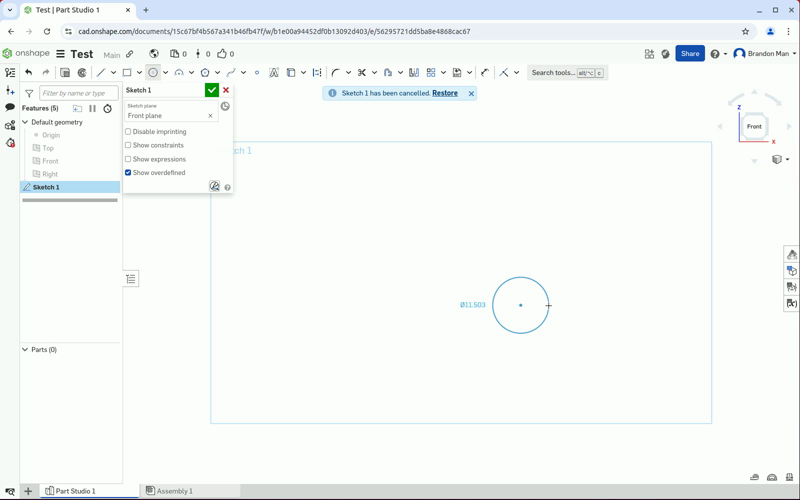
key(esc)
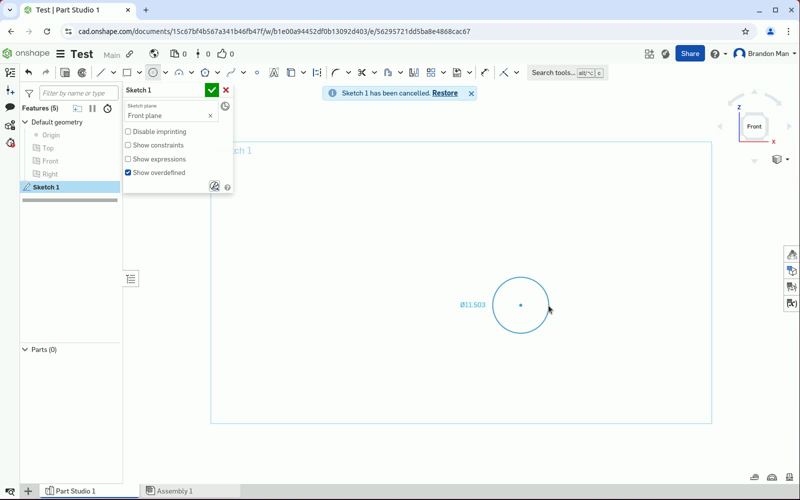
key(c)
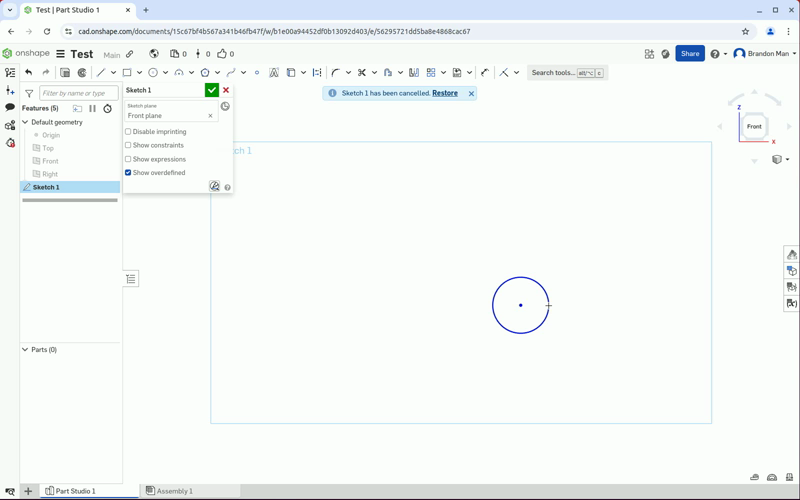
key_down(shift)
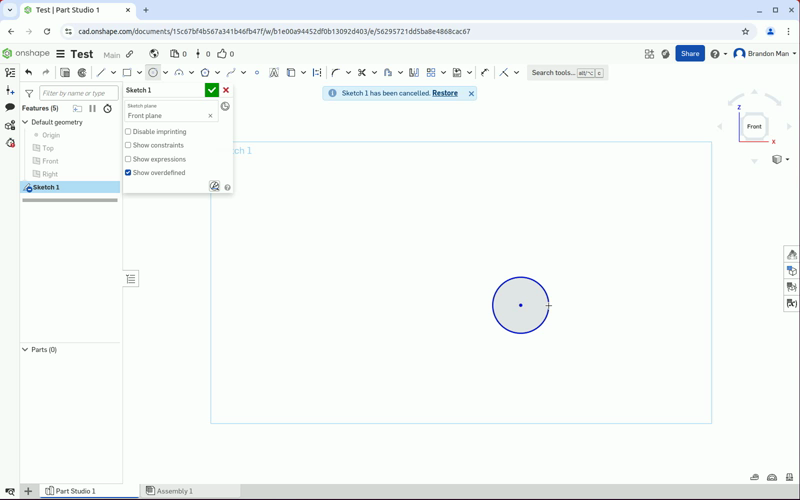
mouse_move(520, 305)
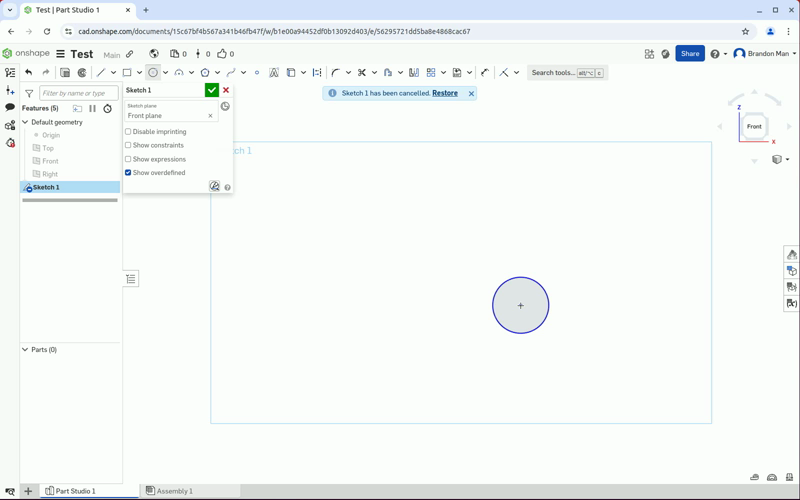
click(520, 305)
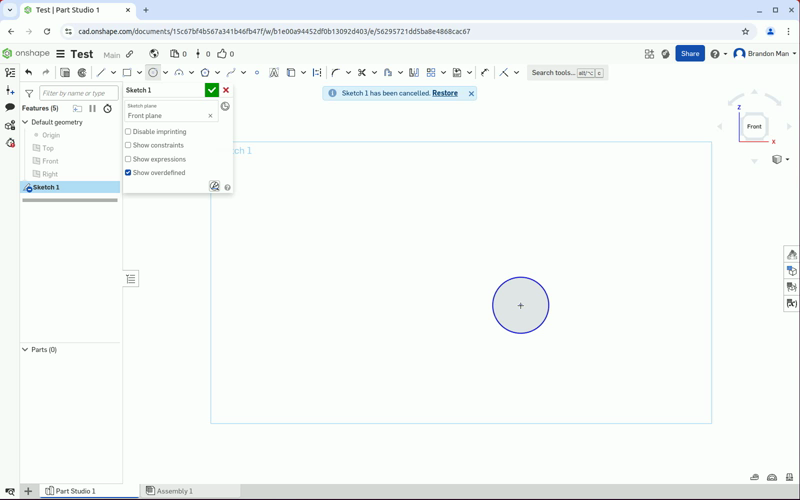
key_up(shift)
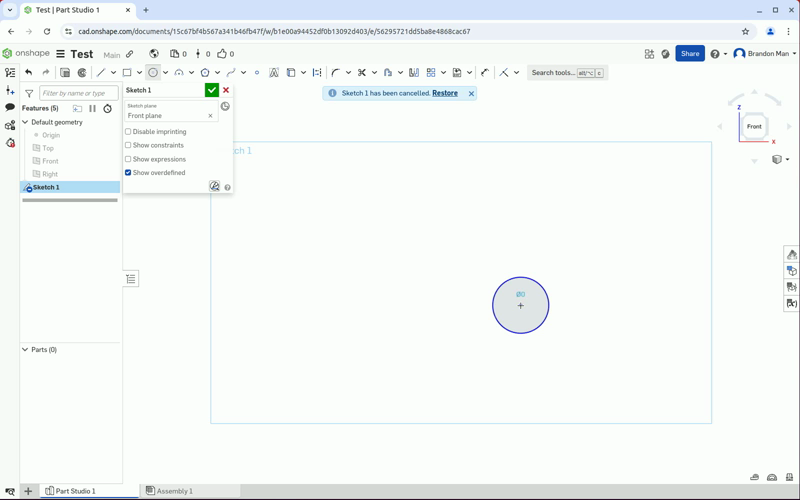
mouse_move(525, 305)
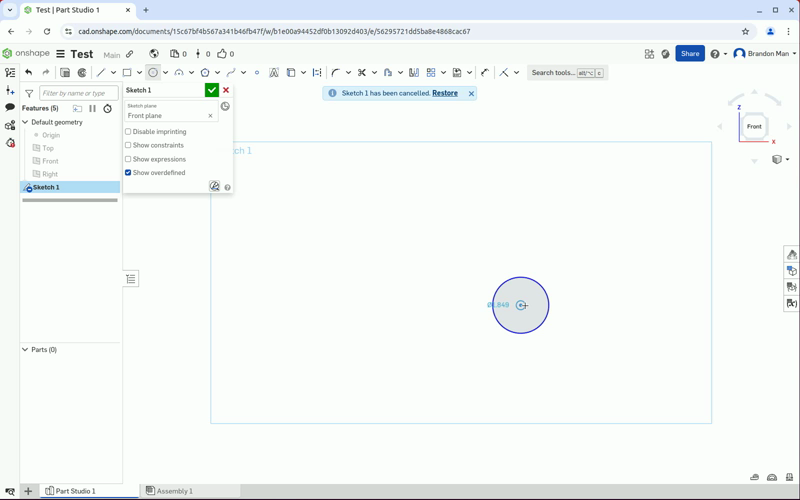
click(525, 305)
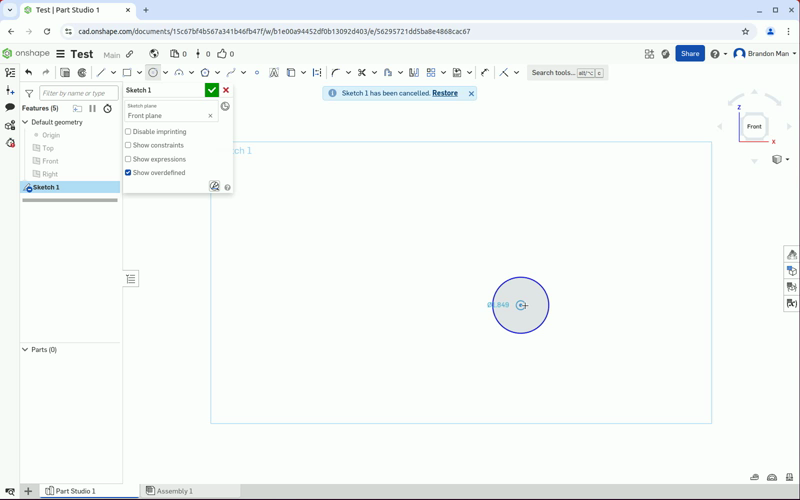
key(esc)
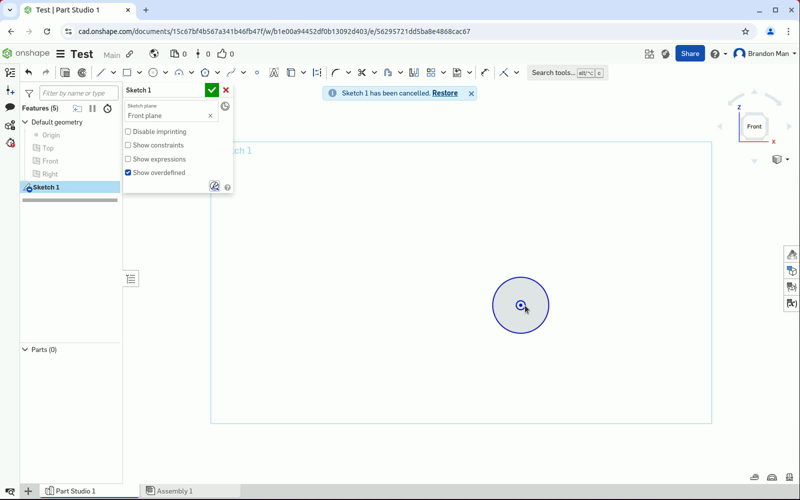
mouse_move(513, 315)
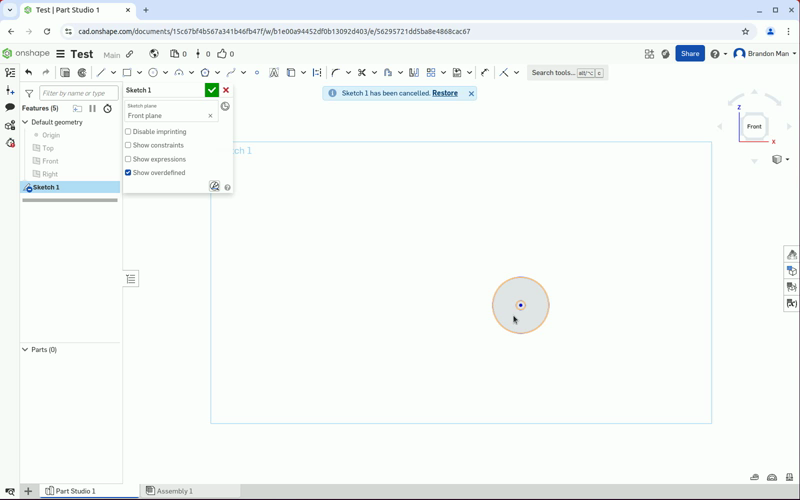
click(513, 315)
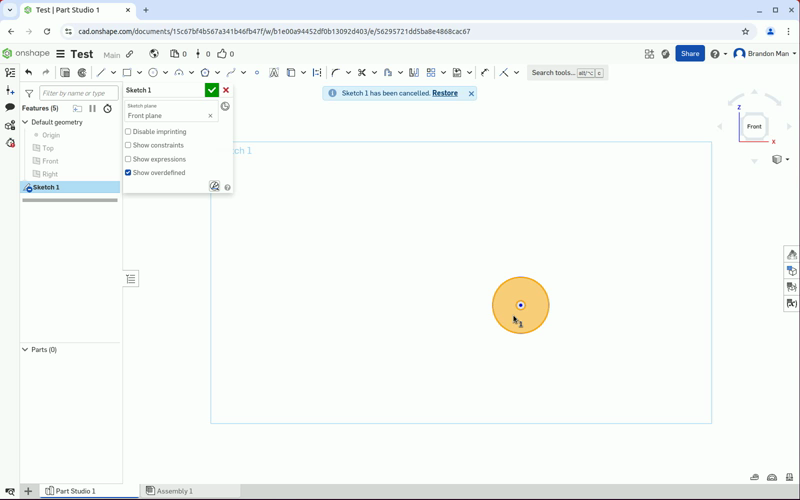
mouse_move(73, 352)
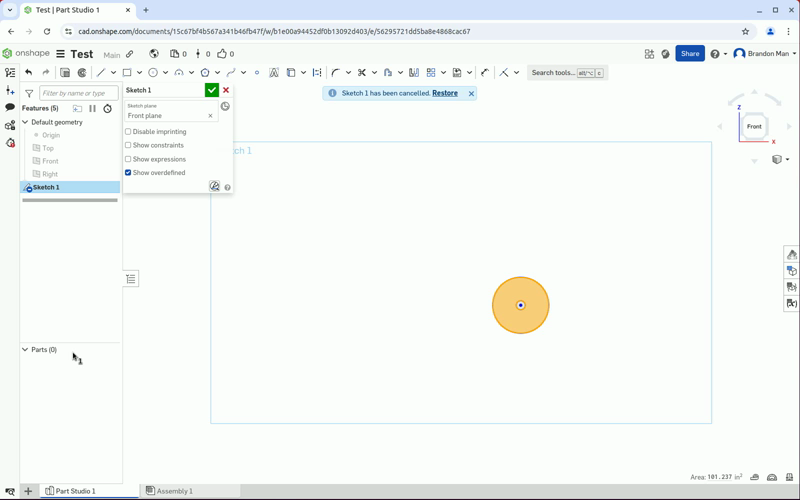
key(shift+y)
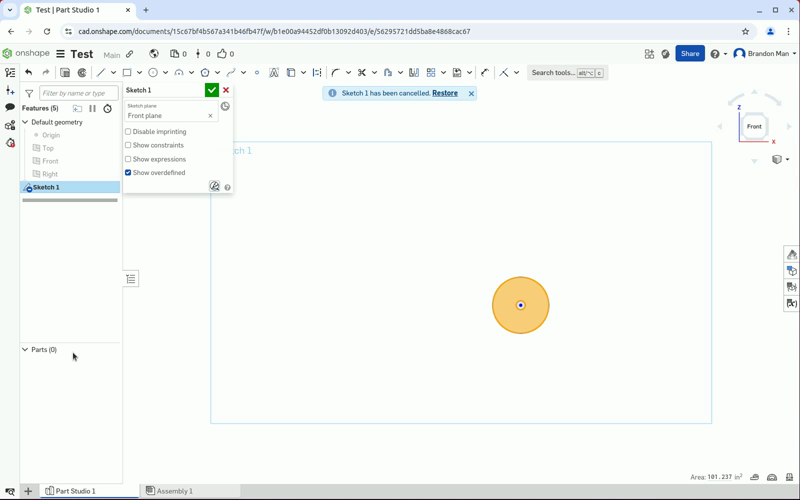
key(shift+e)
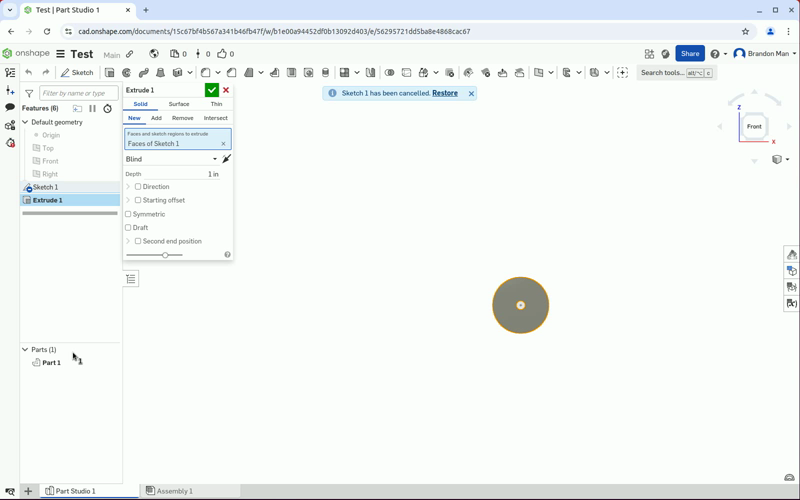
mouse_move(143, 106)
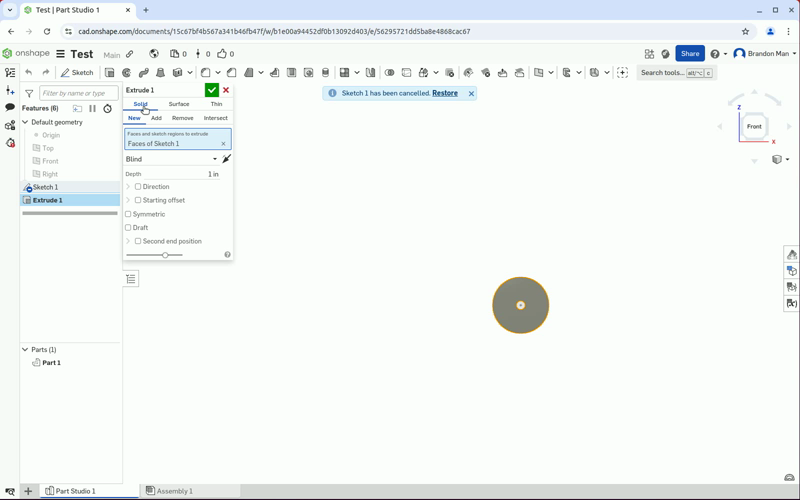
click(143, 106)
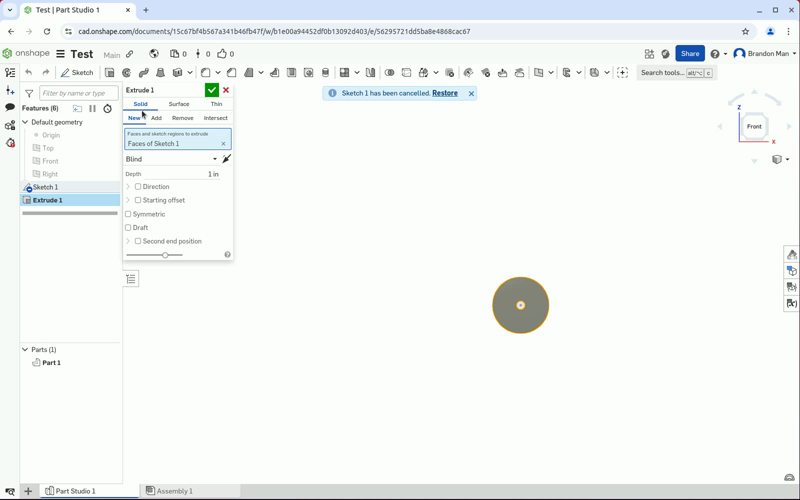
mouse_move(137, 120)
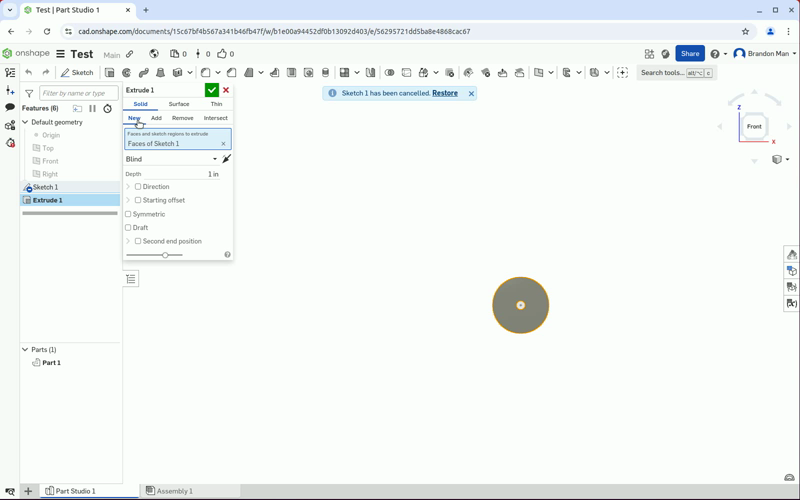
click(137, 120)
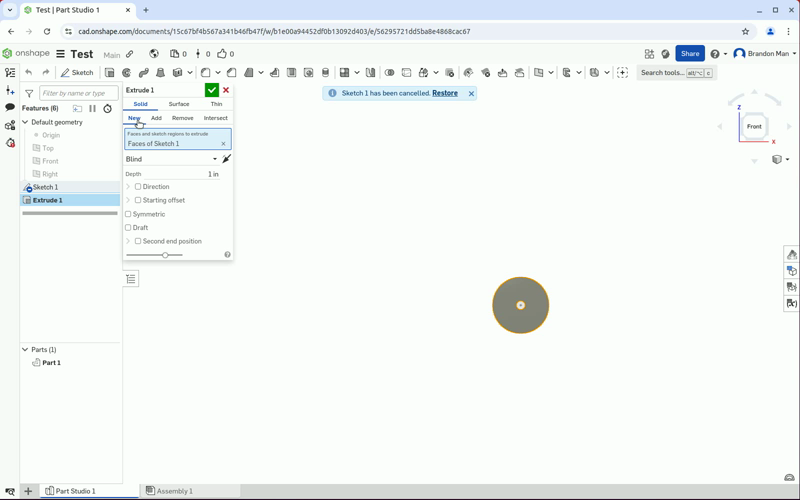
key(tab, 4)
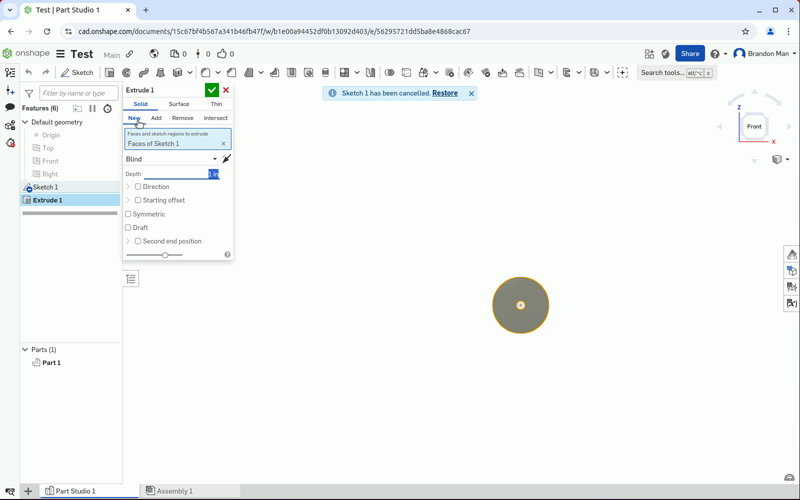
text(3.851)
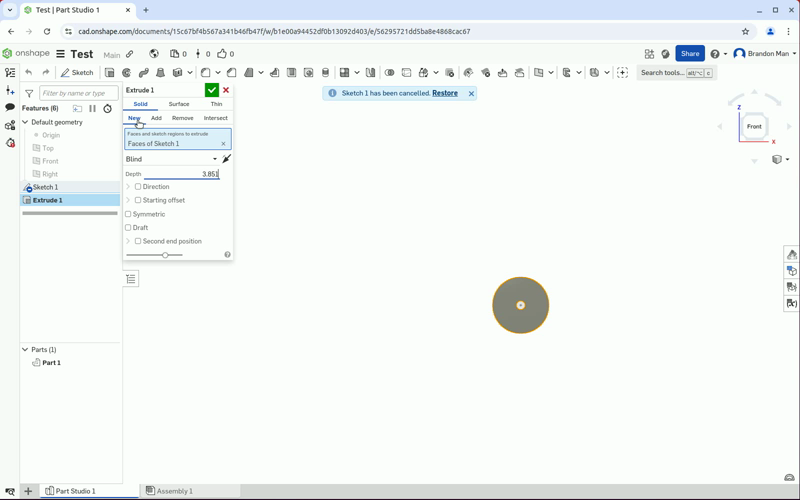
key(enter)
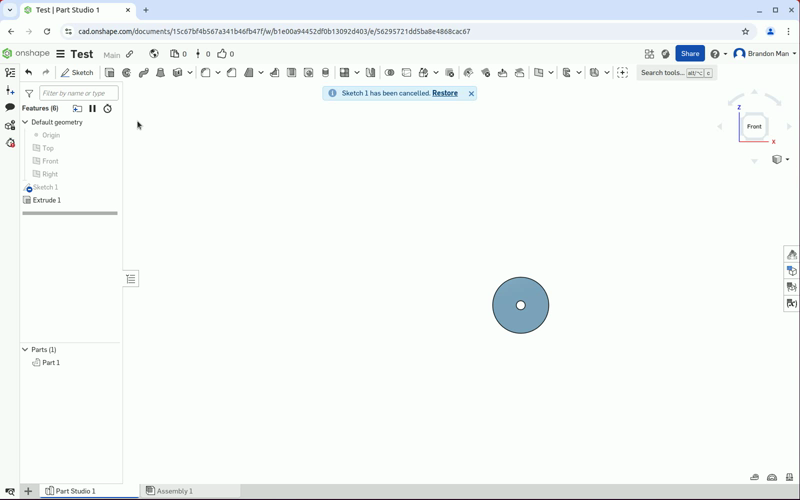
key(shift+h)
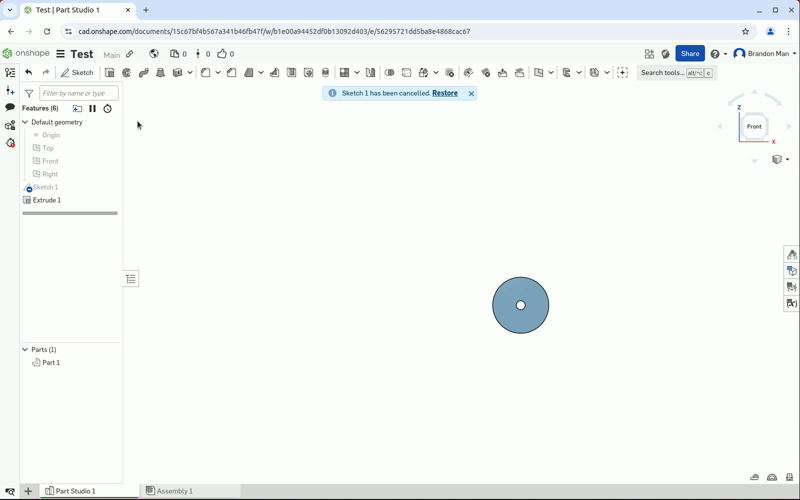
key(shift+h)
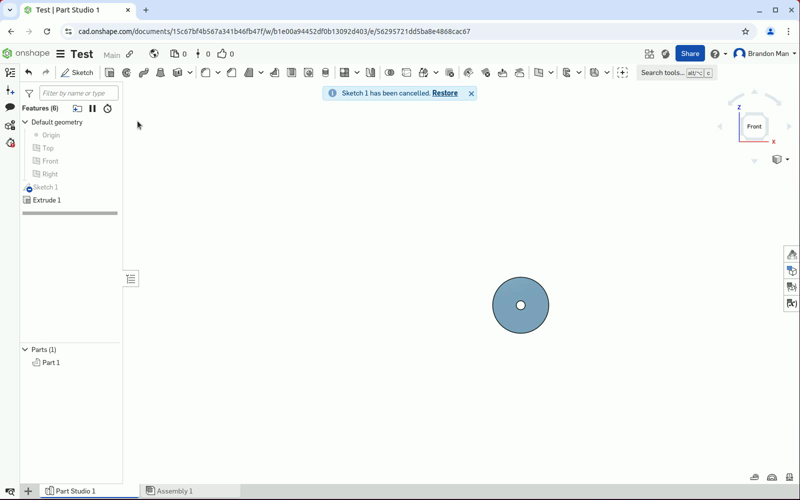
mouse_move(73, 189)
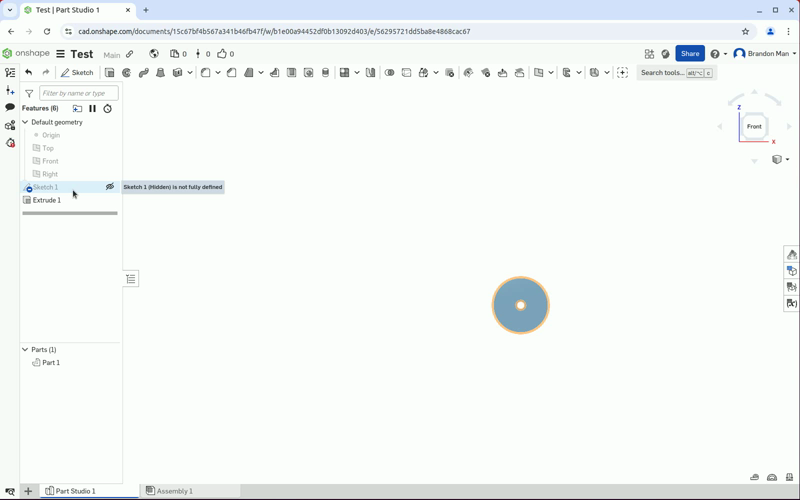
click(73, 189)
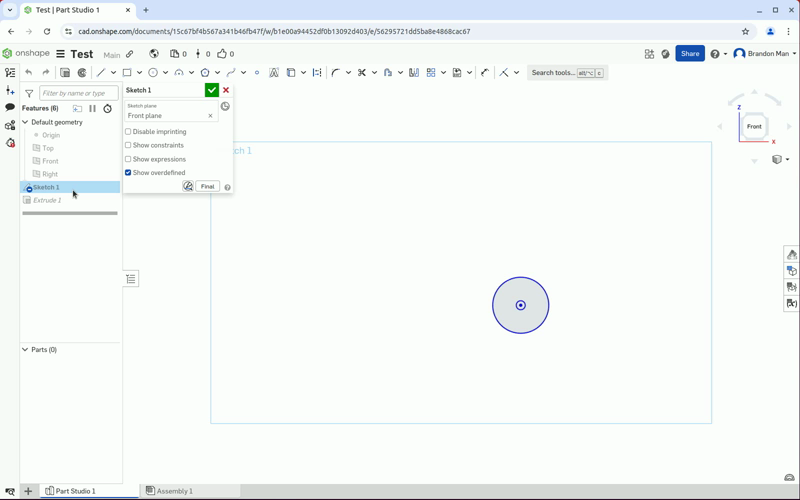
mouse_move(229, 92)
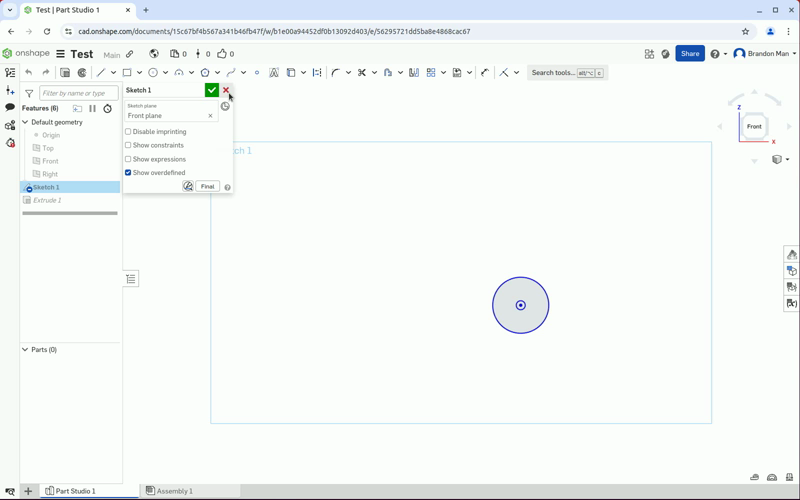
click(229, 92)
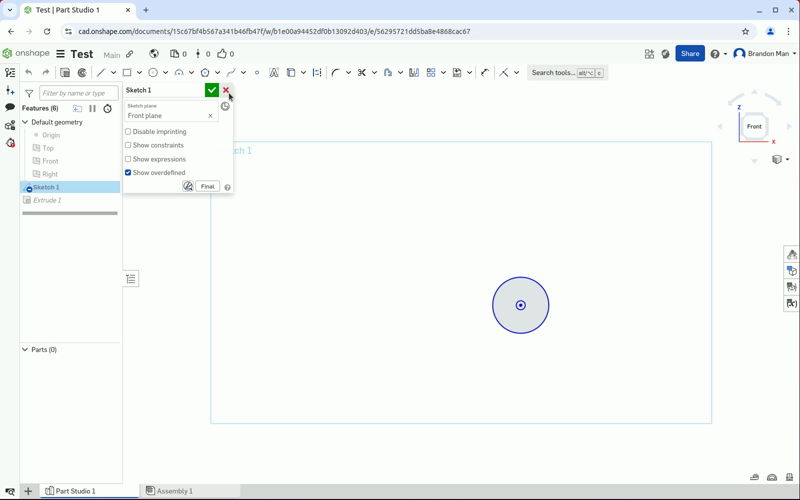
key(shift+s)
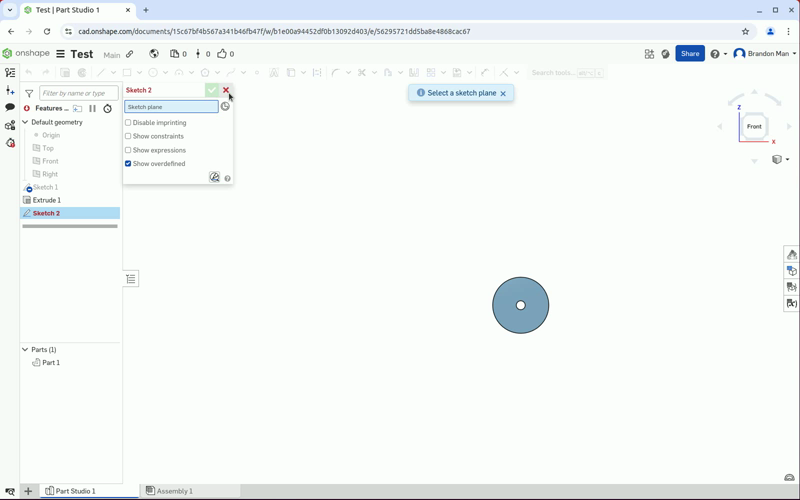
mouse_move(73, 163)
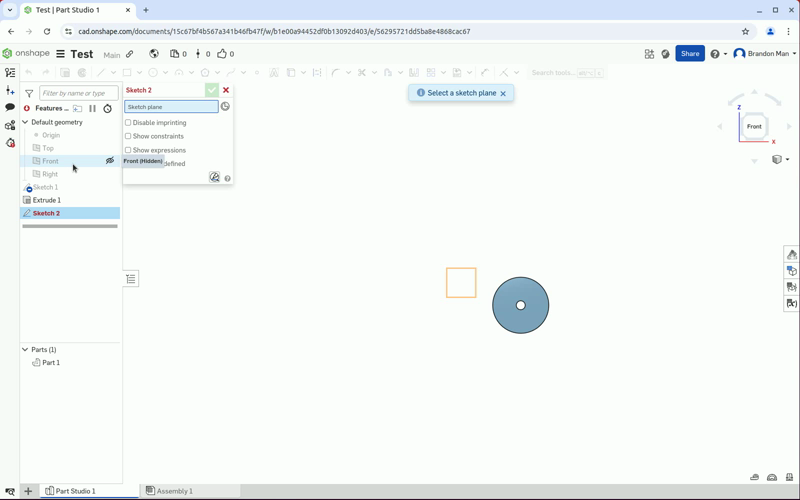
click(73, 163)
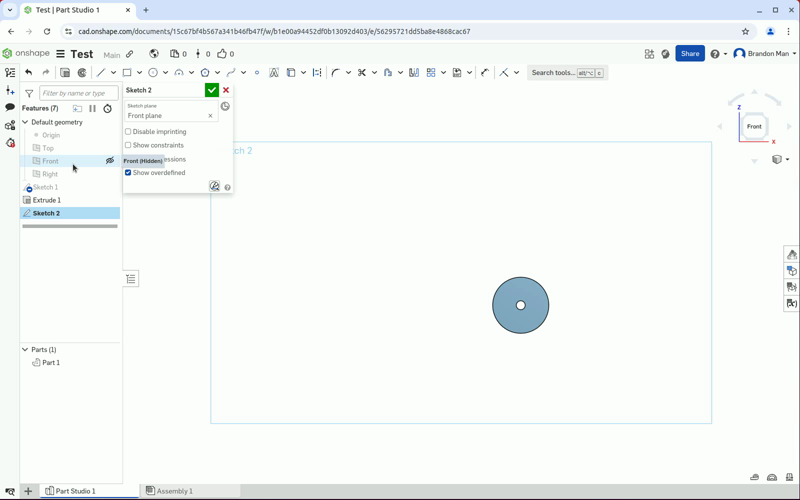
mouse_move(73, 352)
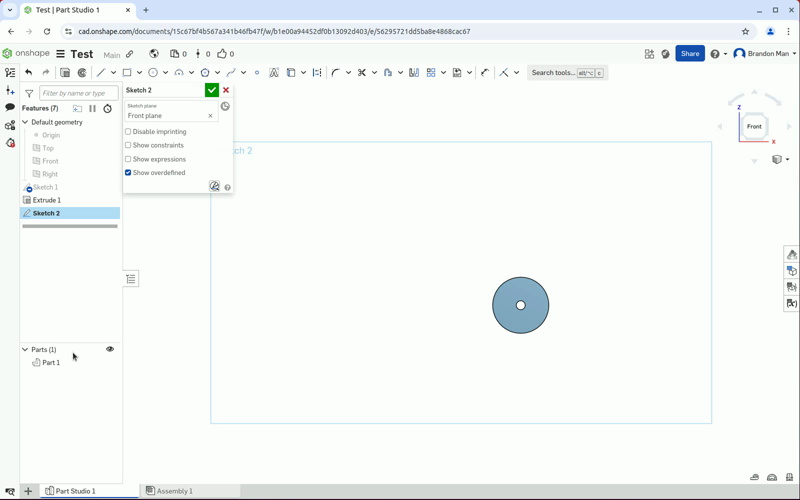
key(y)
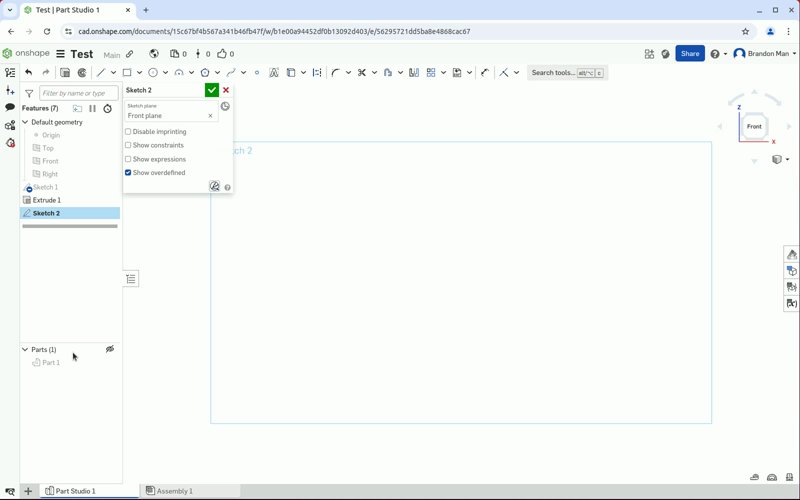
key(c)
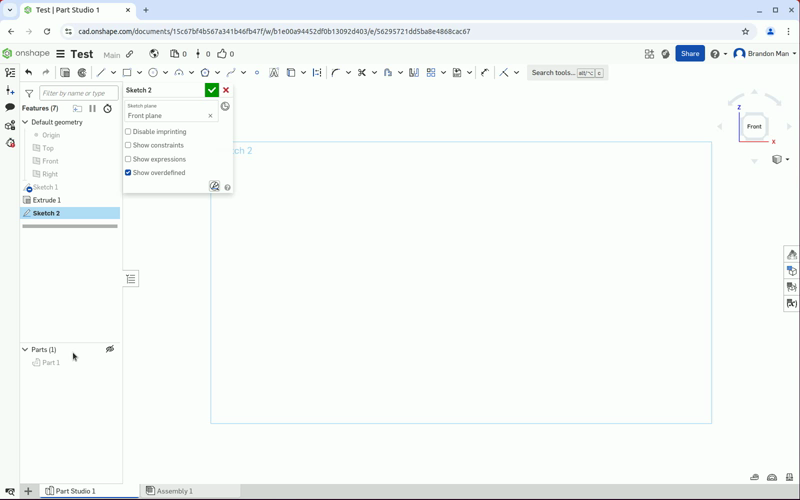
key_down(shift)
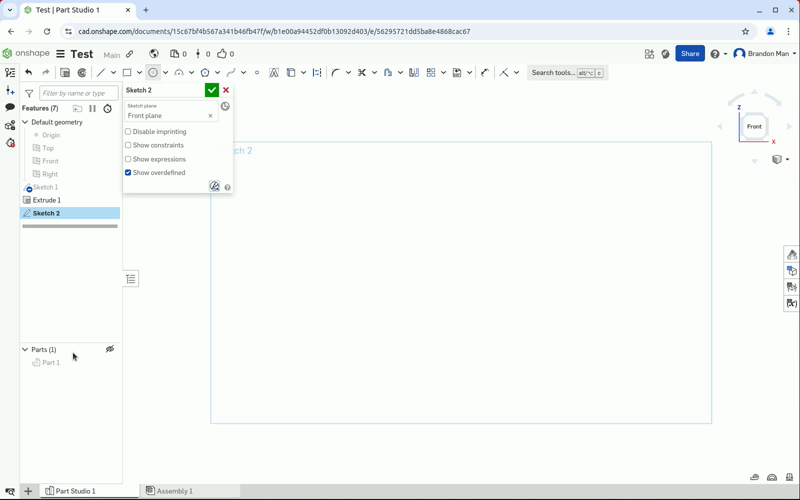
mouse_move(404, 255)
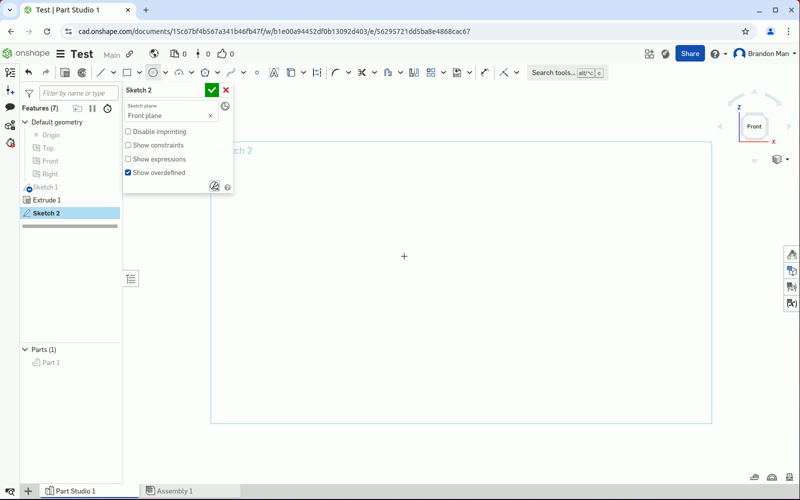
click(404, 255)
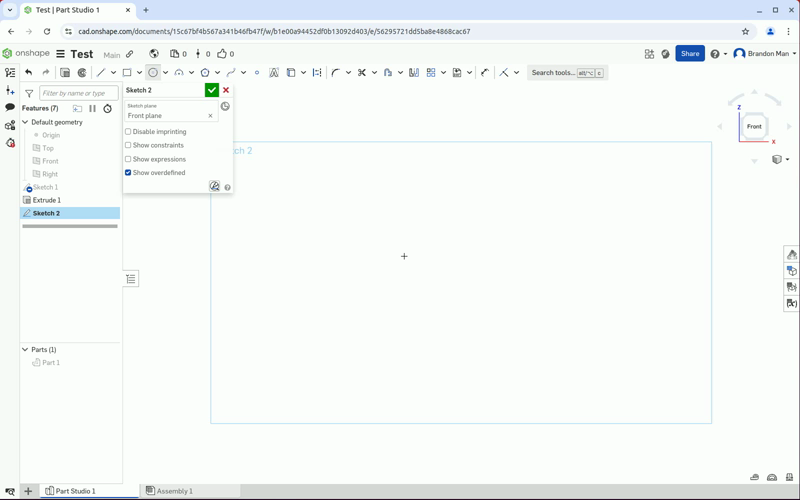
key_up(shift)
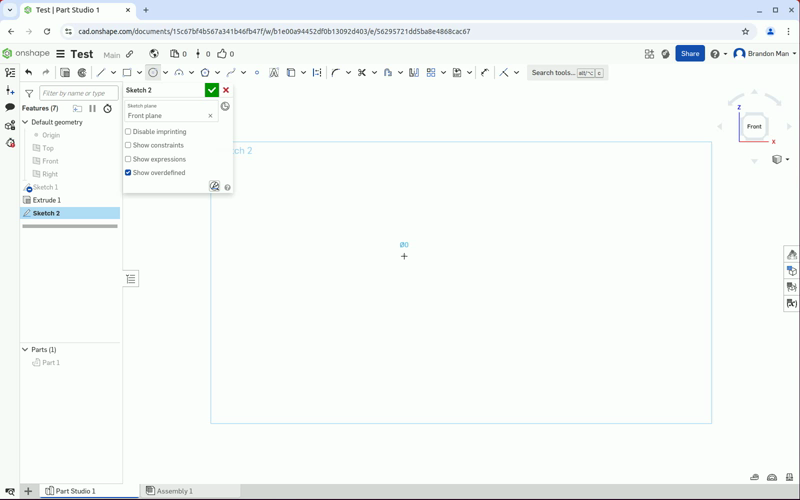
mouse_move(458, 255)
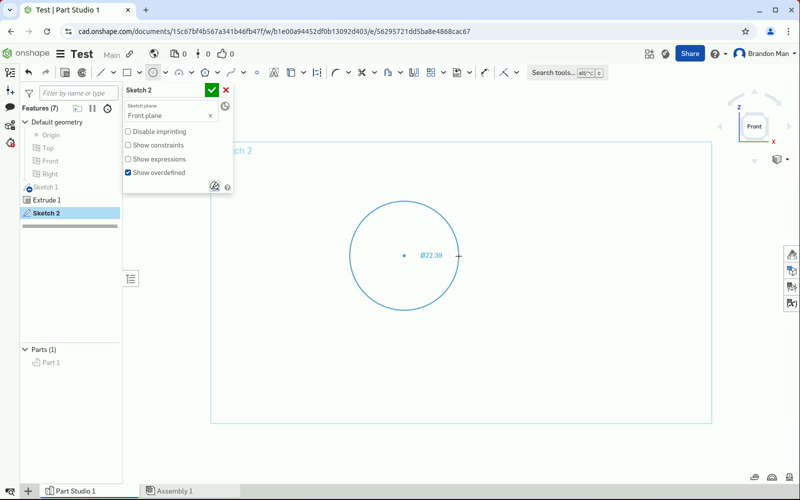
click(458, 255)
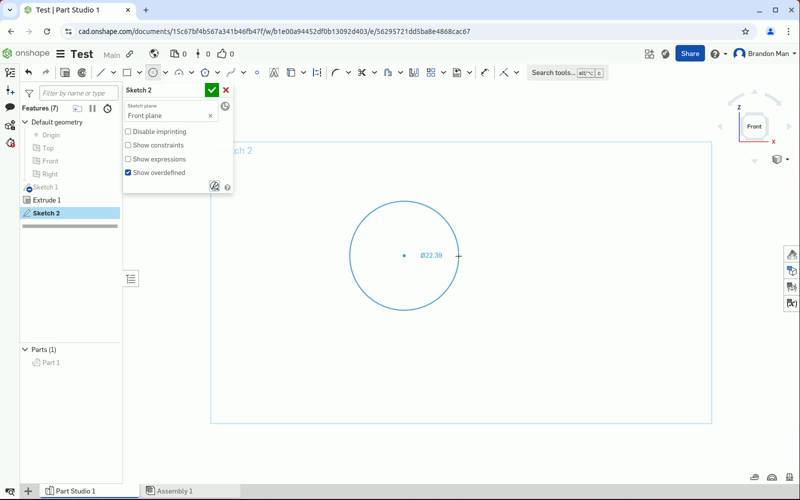
key(esc)
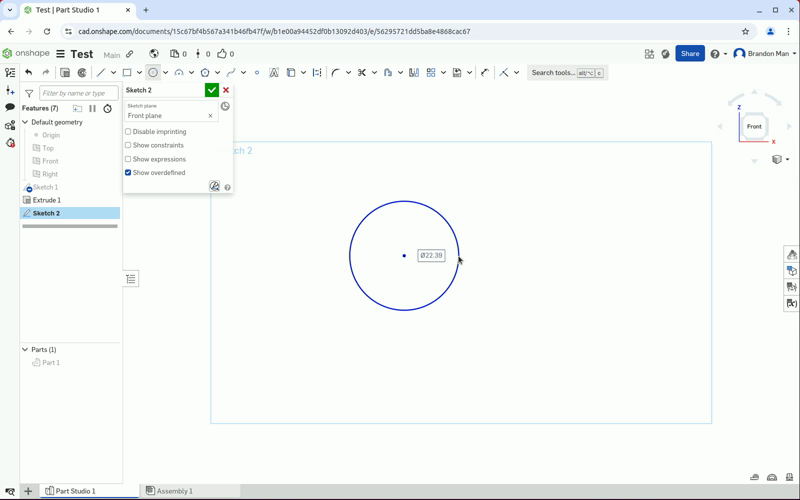
key(c)
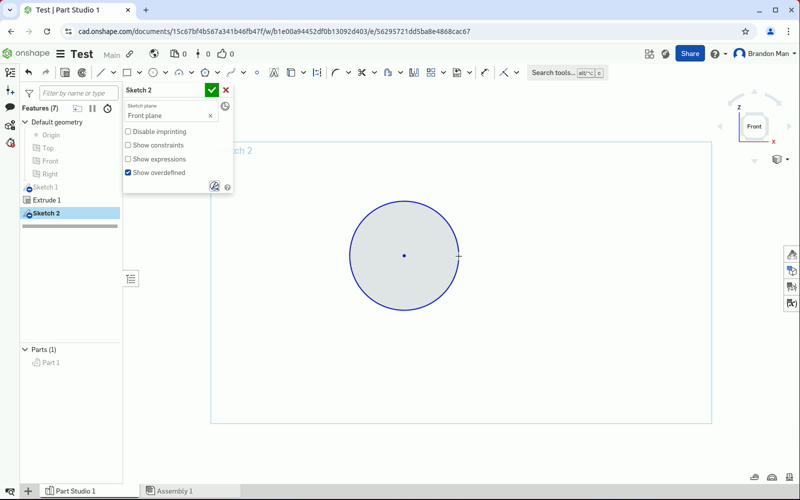
key_down(shift)
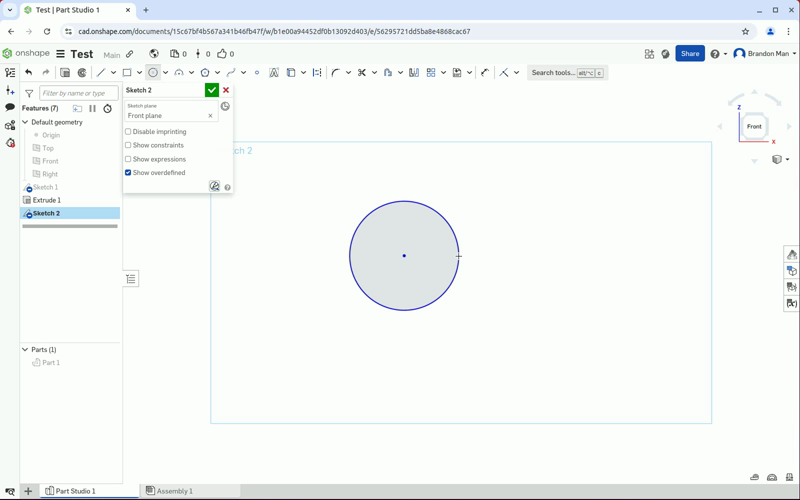
mouse_move(404, 255)
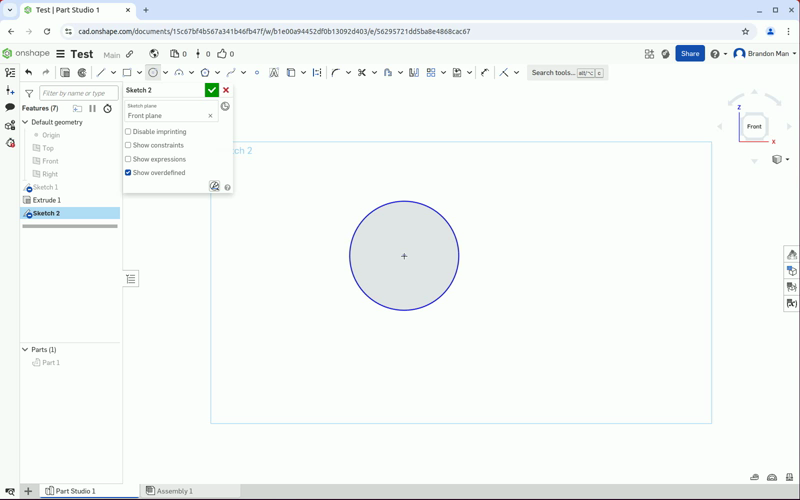
click(404, 255)
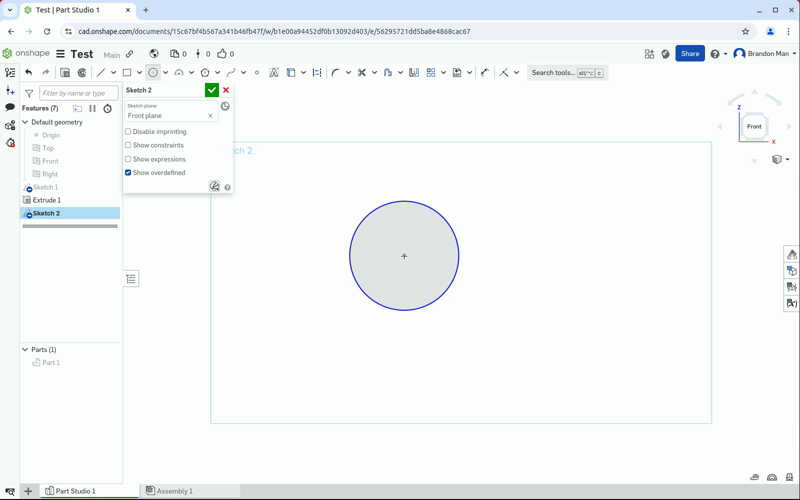
key_up(shift)
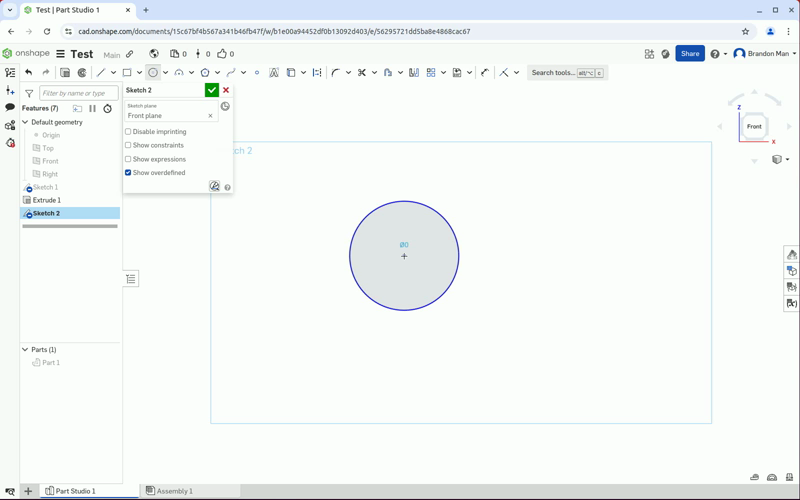
mouse_move(413, 255)
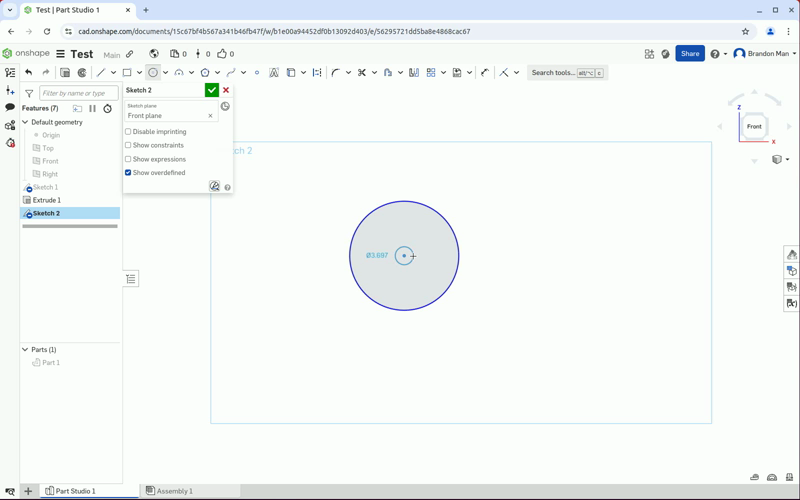
click(413, 255)
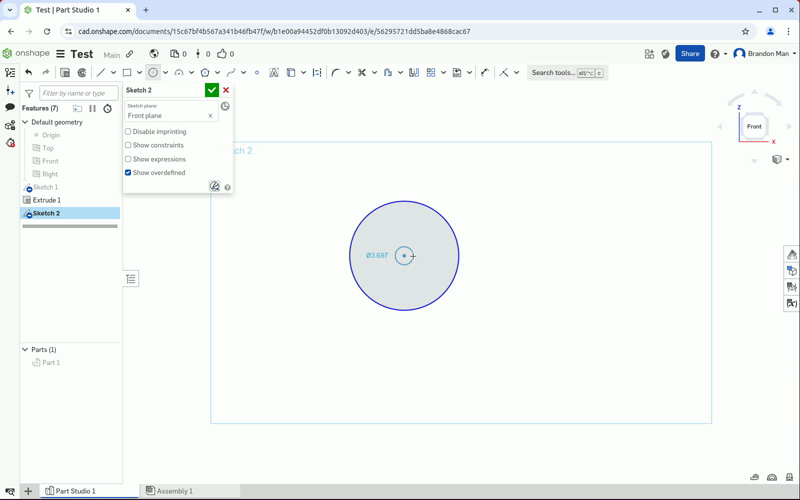
key(esc)
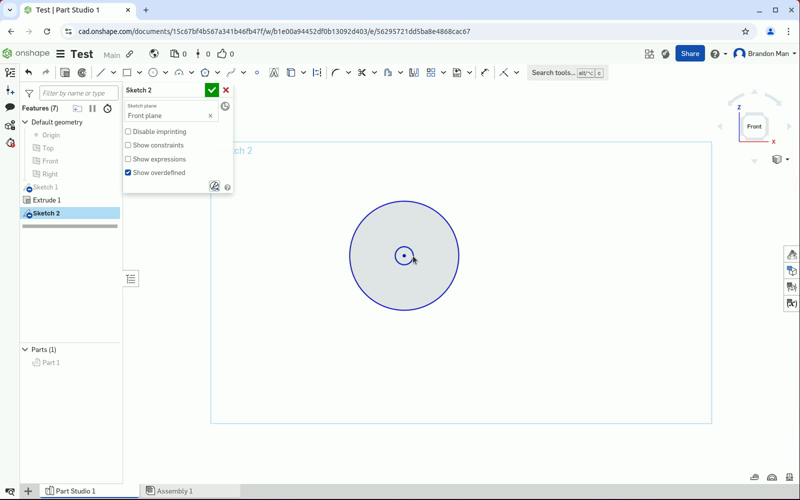
mouse_move(391, 267)
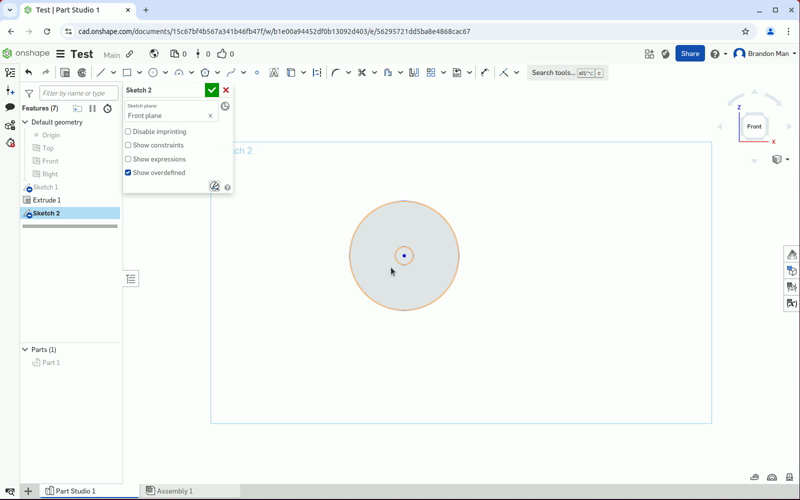
click(391, 267)
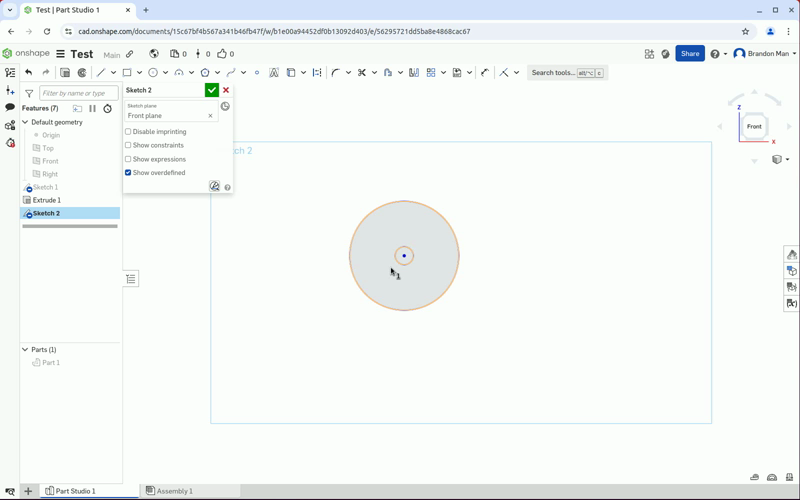
mouse_move(73, 352)
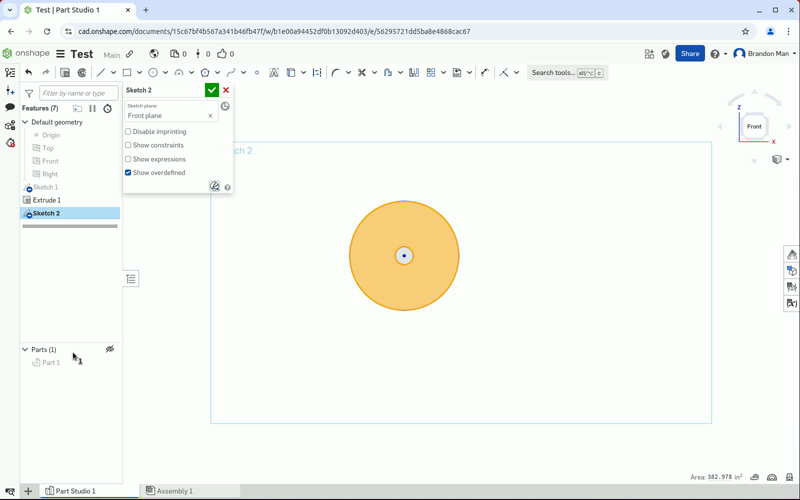
key(shift+y)
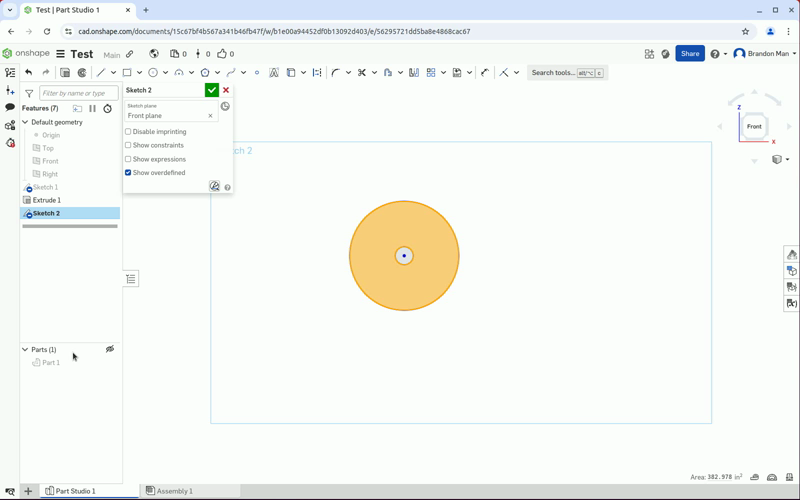
key(shift+e)
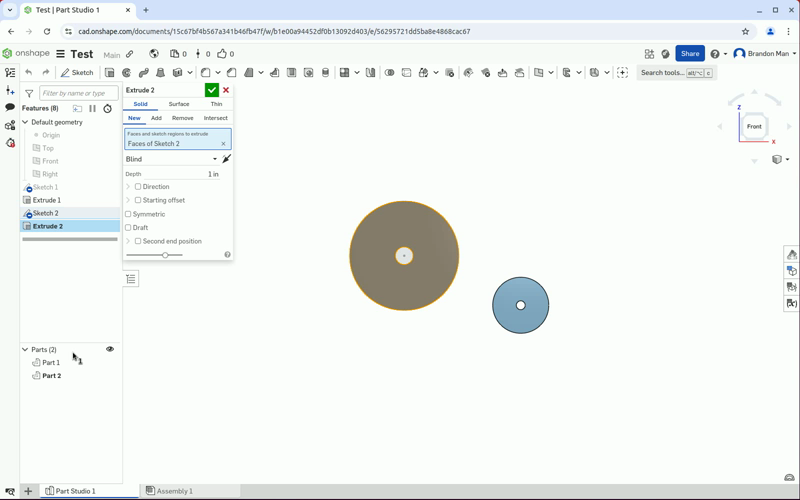
mouse_move(143, 106)
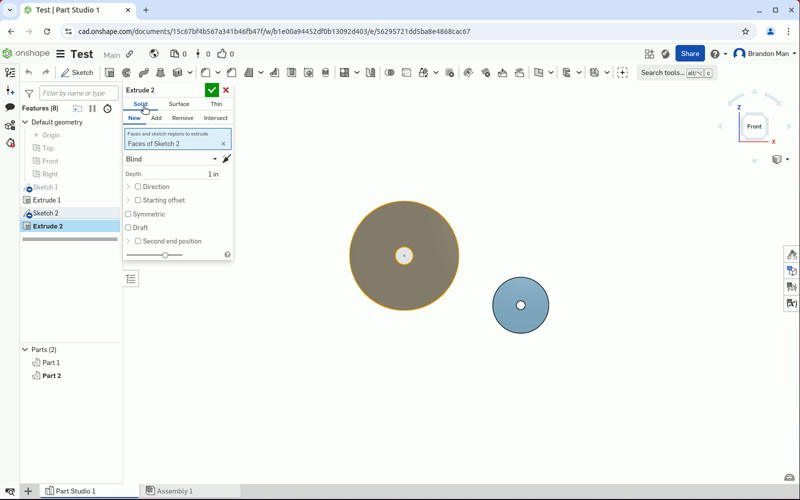
click(143, 106)
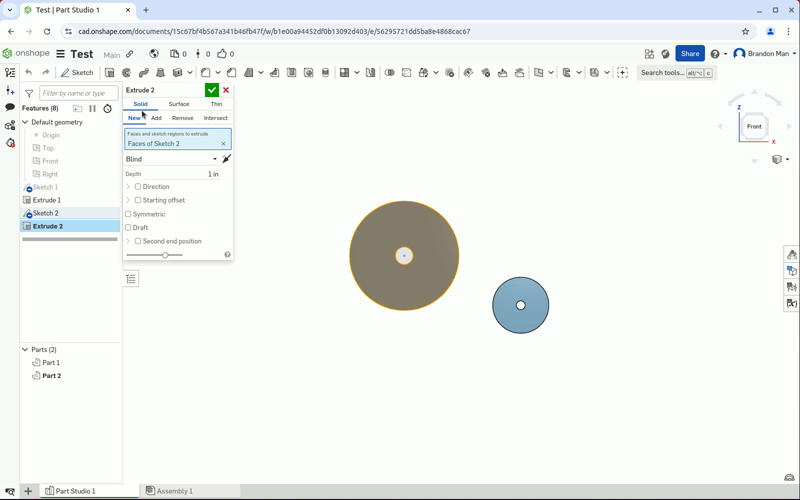
mouse_move(137, 120)
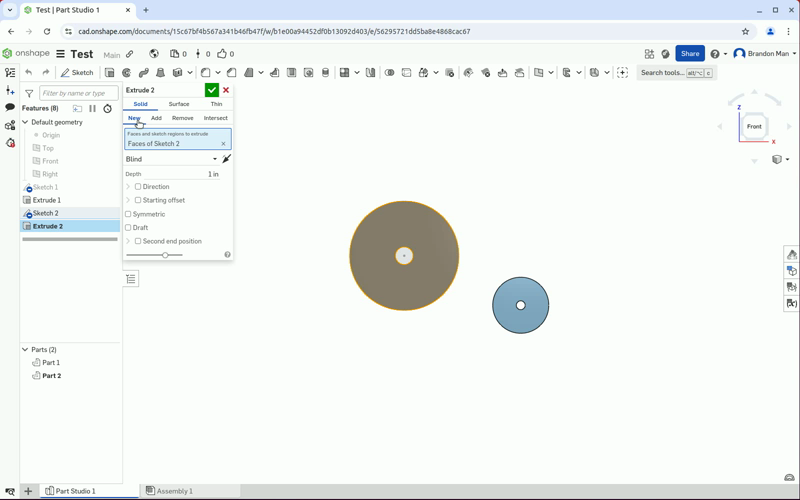
click(137, 120)
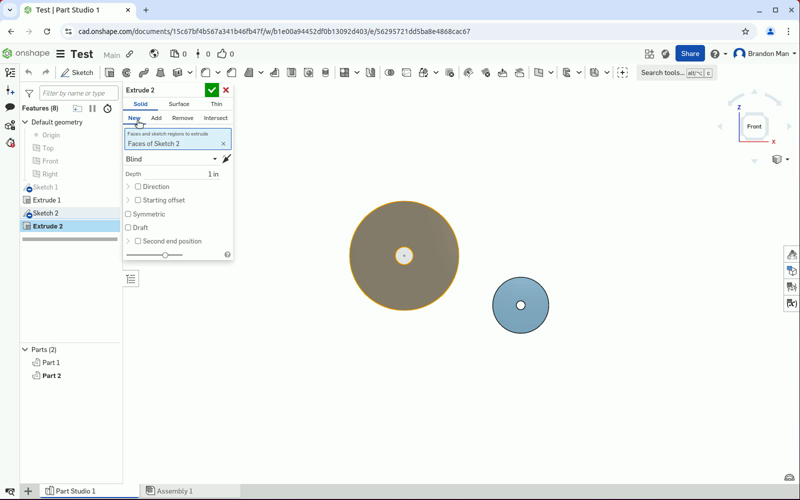
key(tab, 4)
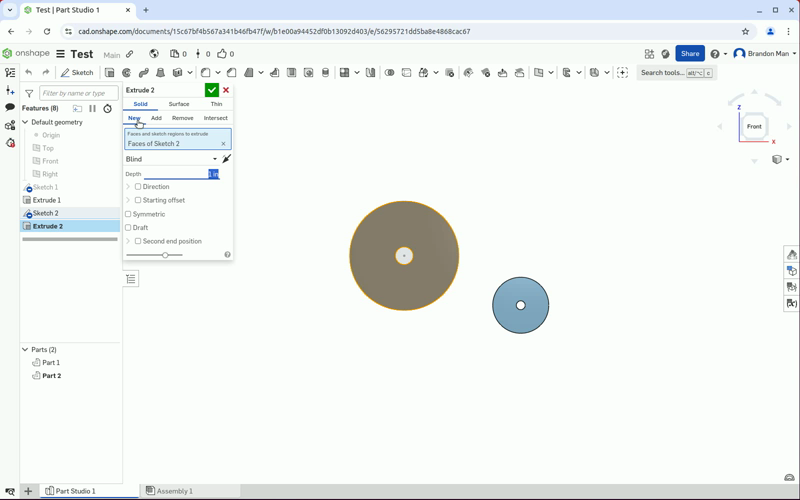
text(3.851)
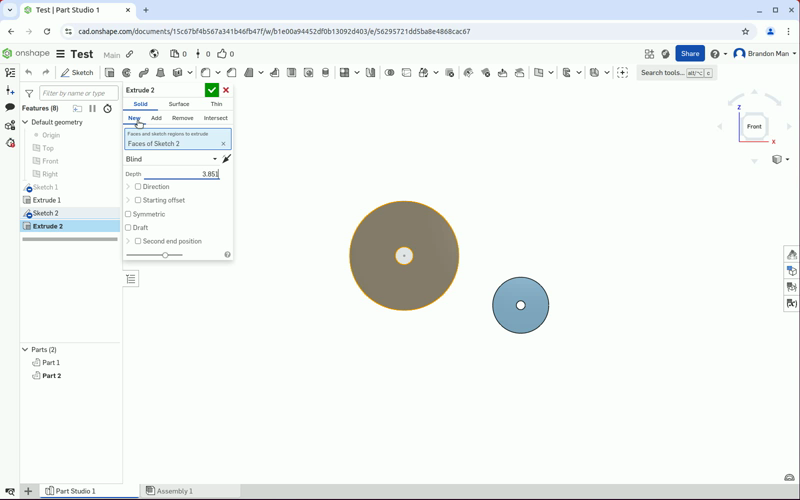
key(enter)
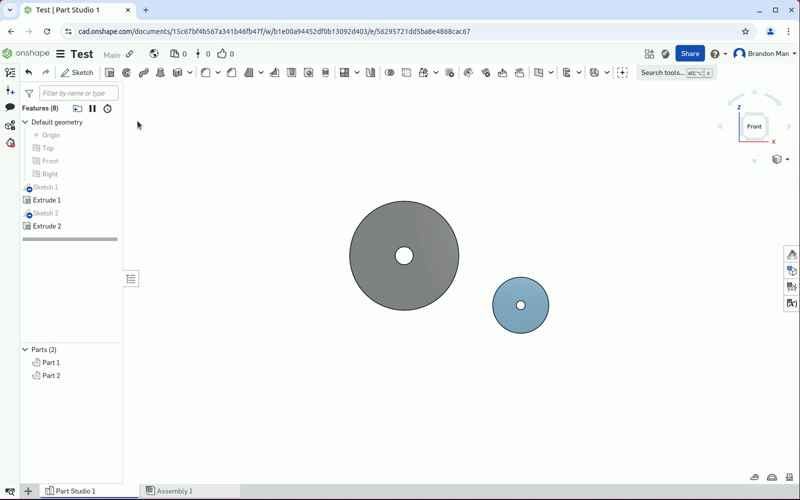
key(shift+h)
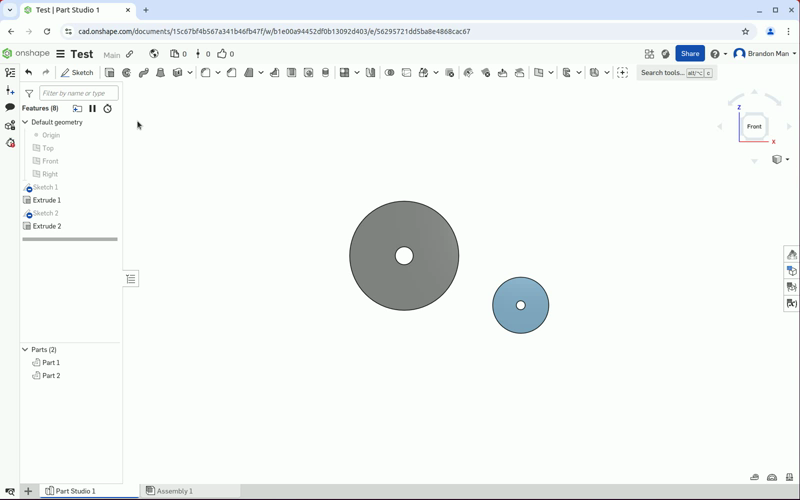
key(shift+h)
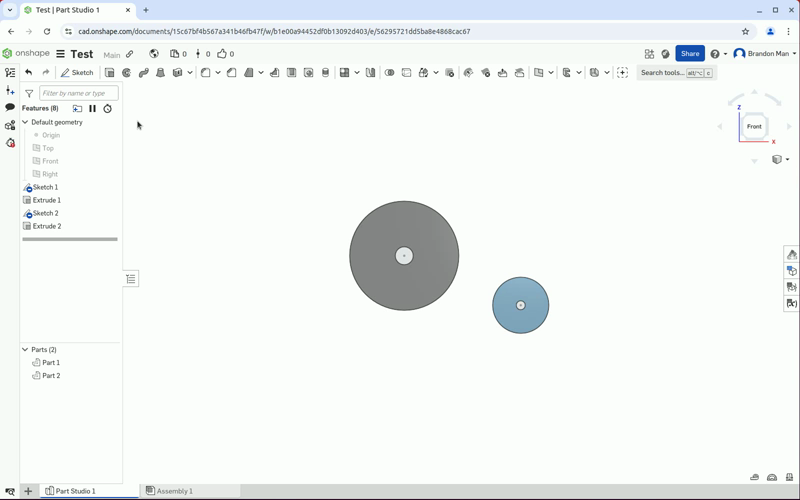
key(shift+7)
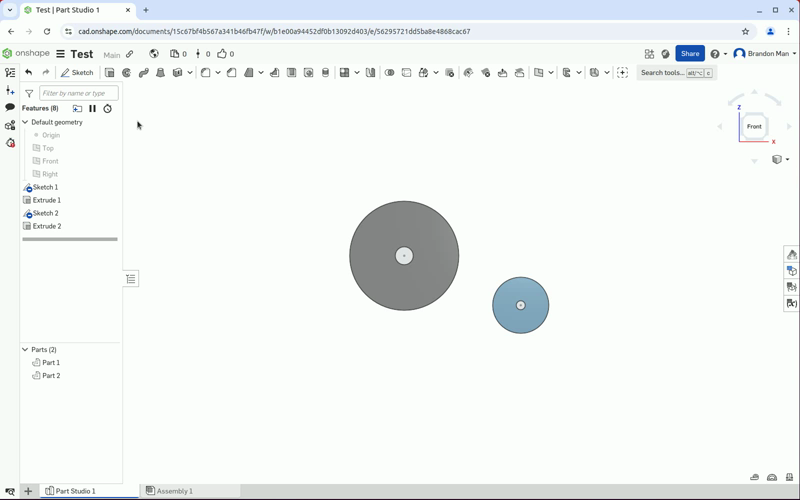
key(left, 2)
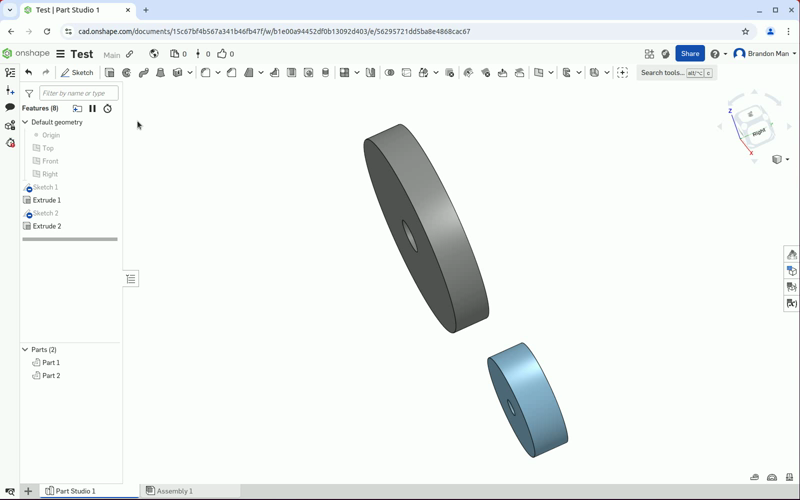
key(down, 2)
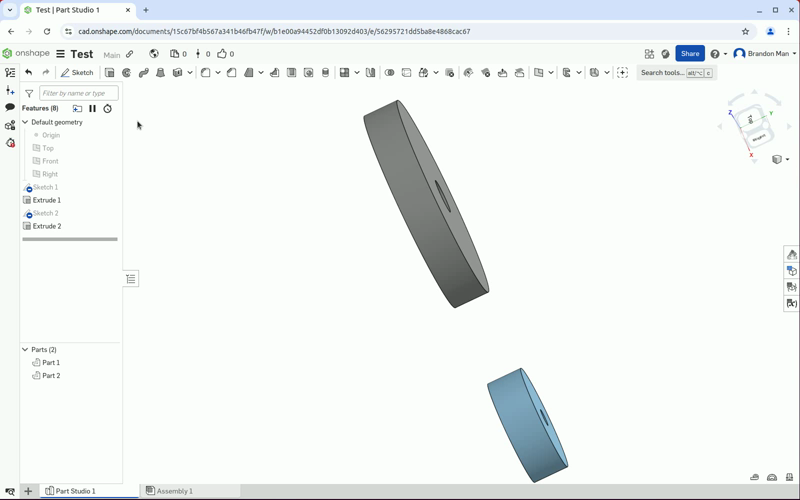
key(up, 2)
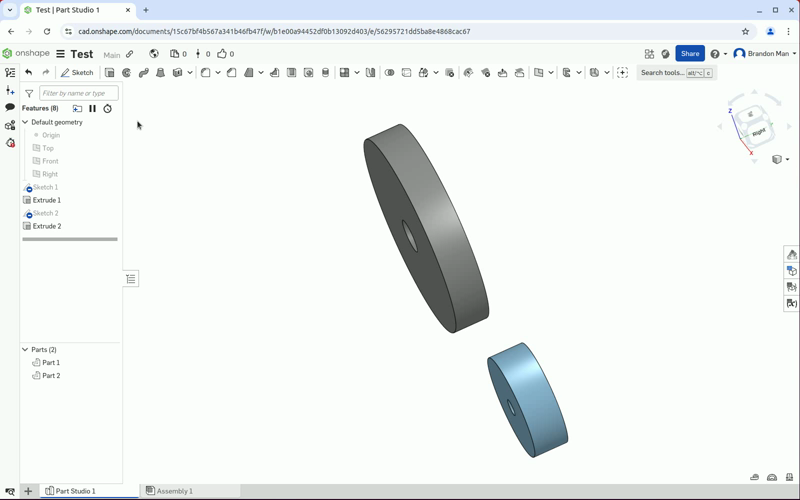
key(right, 2)
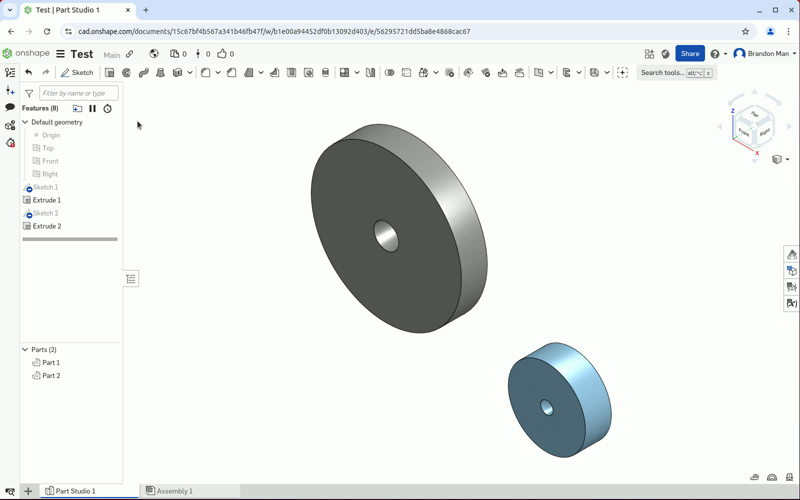
mouse_move(73, 189)
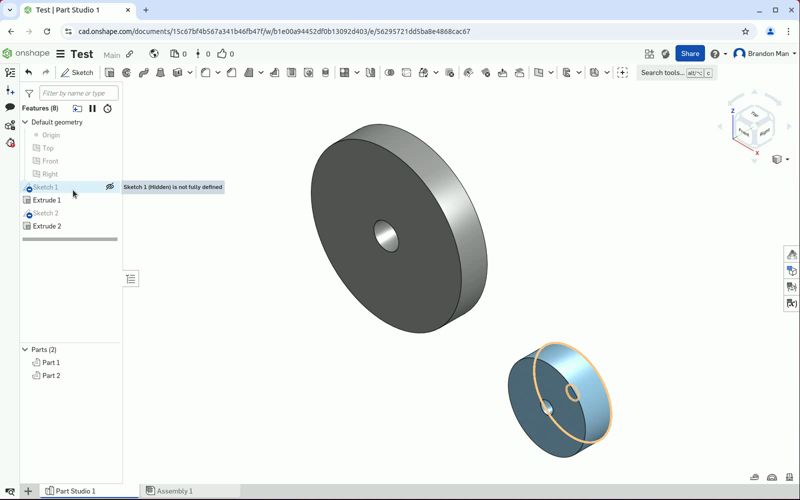
click(73, 189)